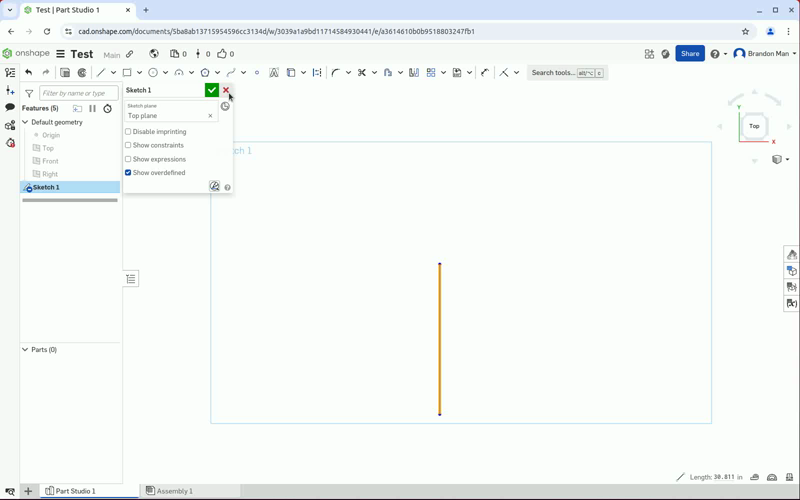
key(shift+h)
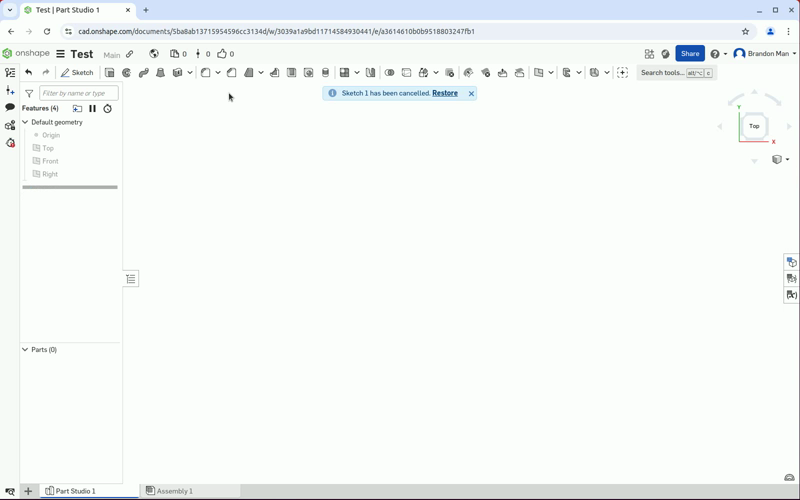
mouse_move(73, 352)
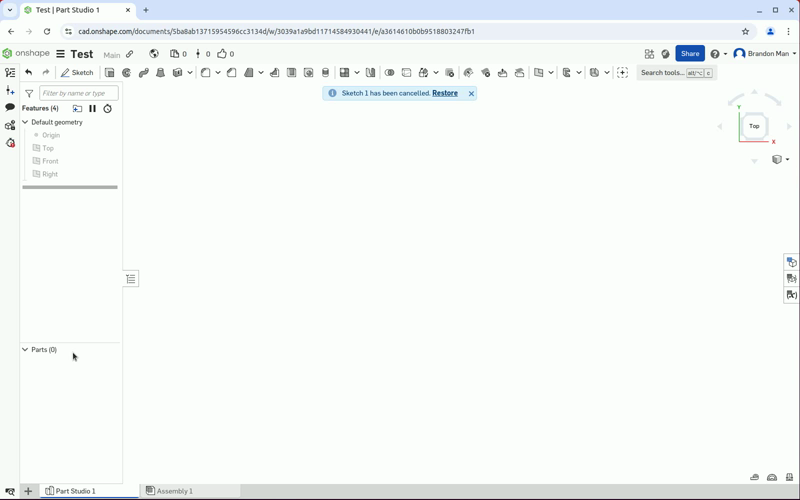
key(y)
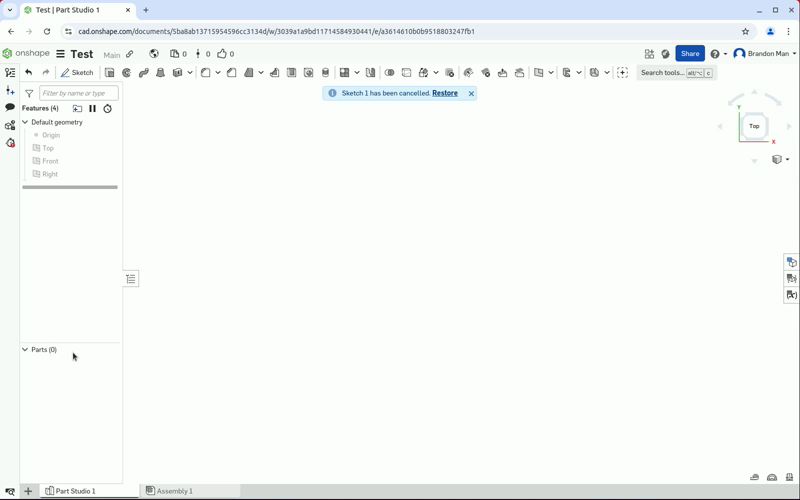
key(shift+p)
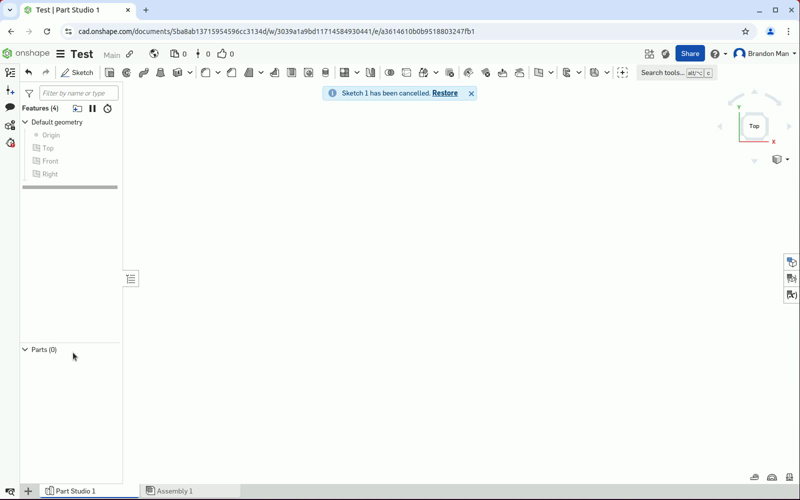
key(space)
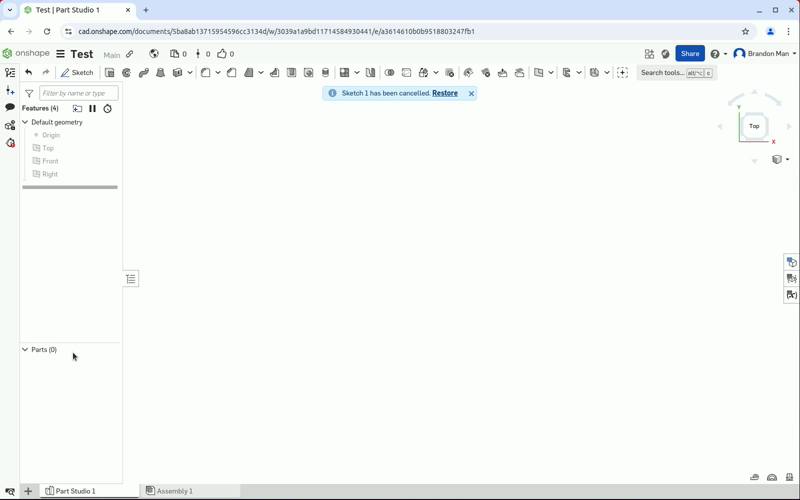
key_down(shift)
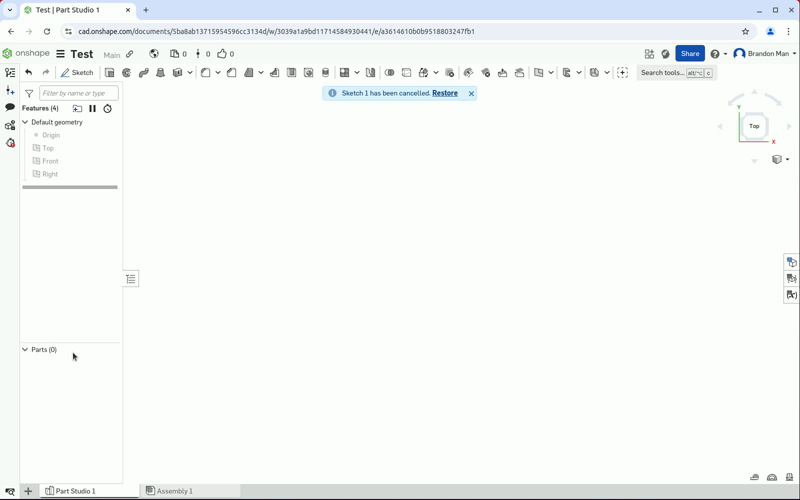
key(up)
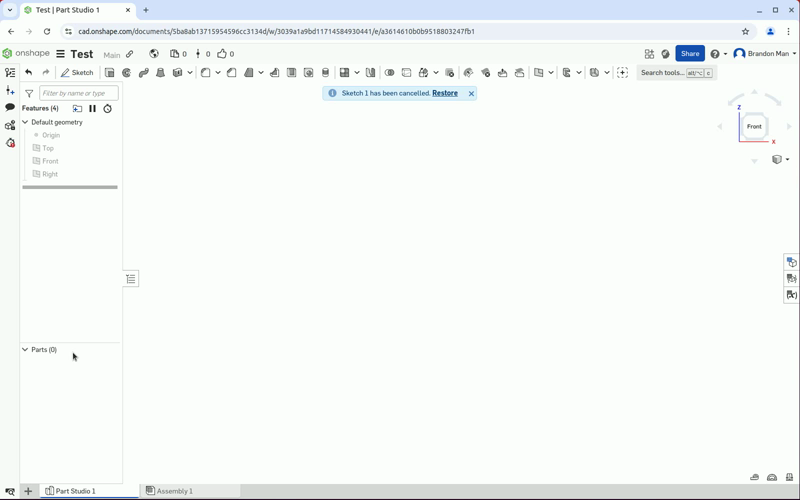
key_up(shift)
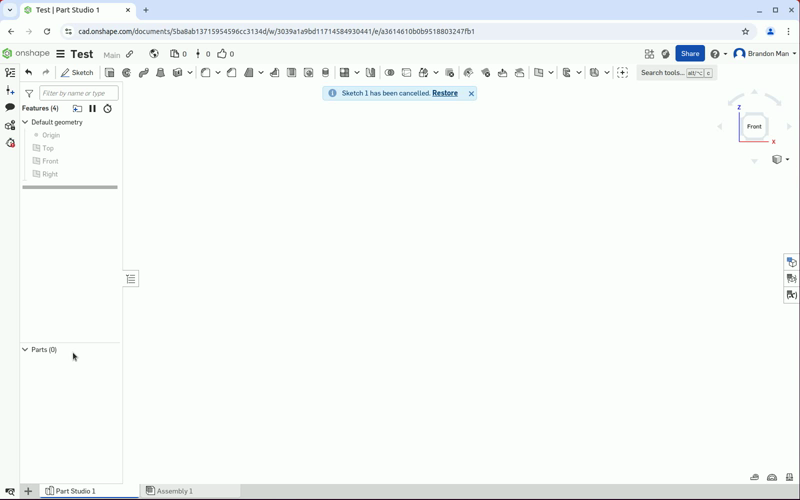
mouse_move(73, 352)
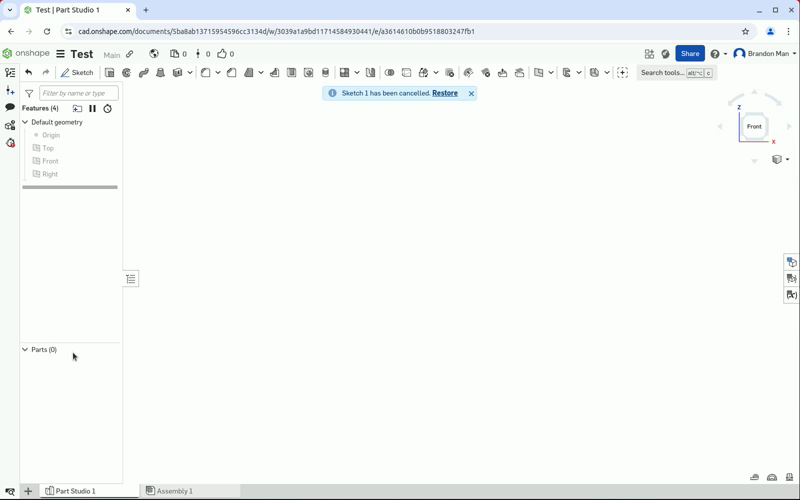
key(shift+y)
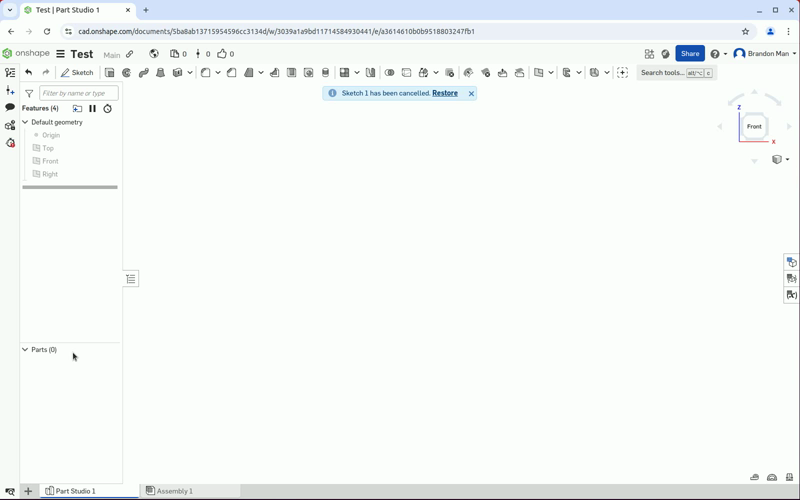
key(shift+s)
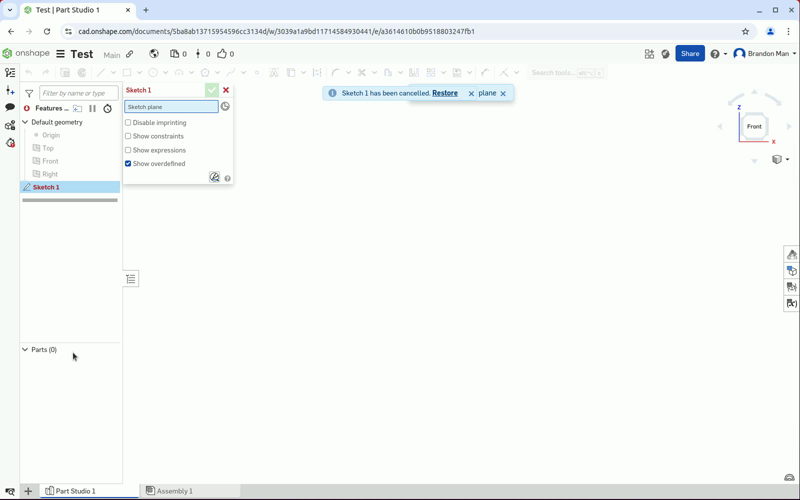
mouse_move(73, 163)
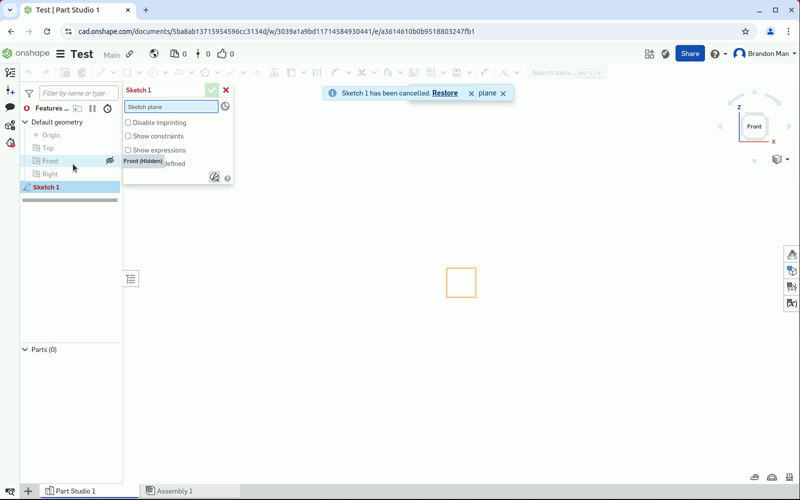
click(73, 163)
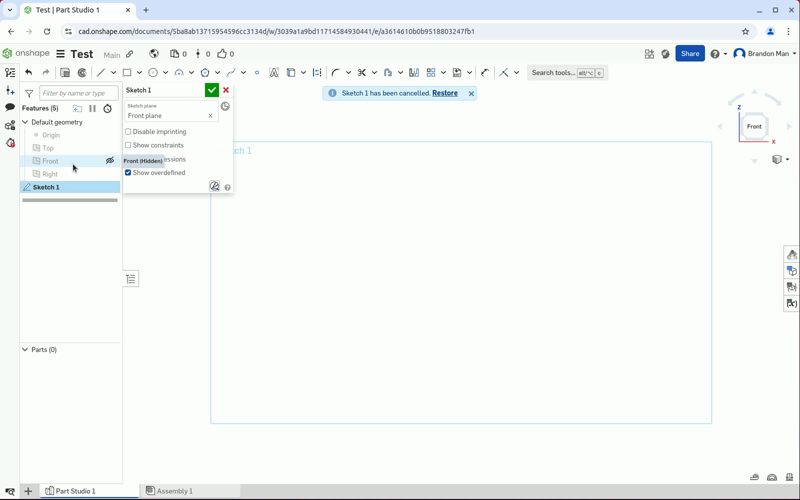
mouse_move(73, 352)
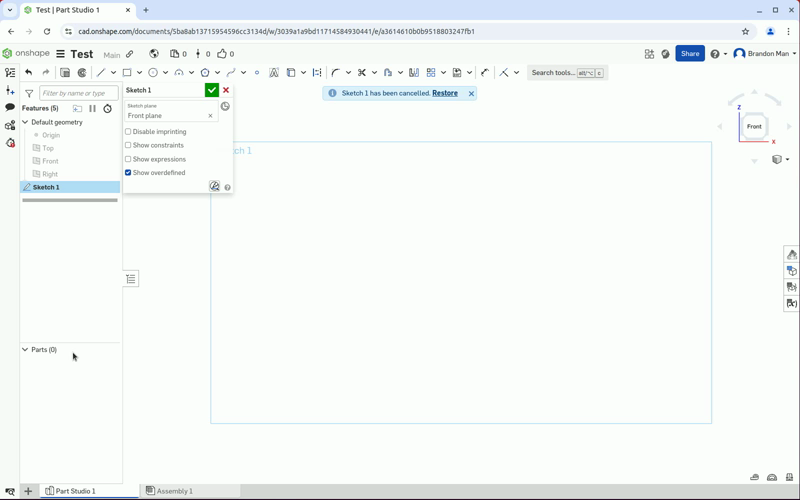
key(y)
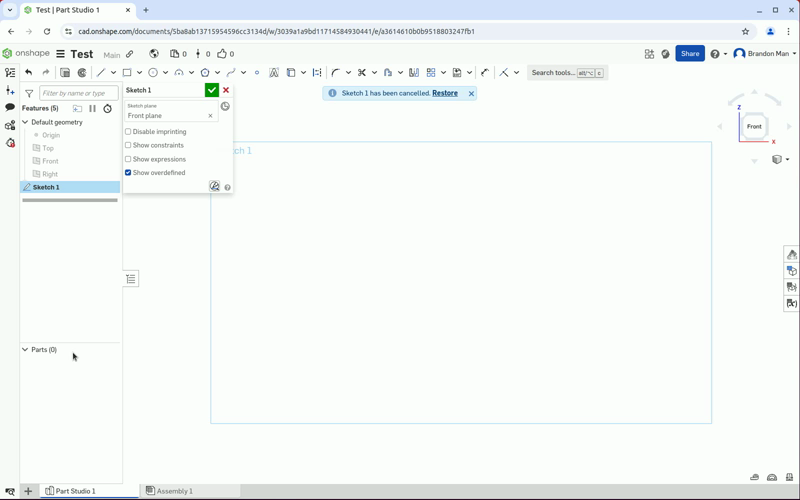
key(l)
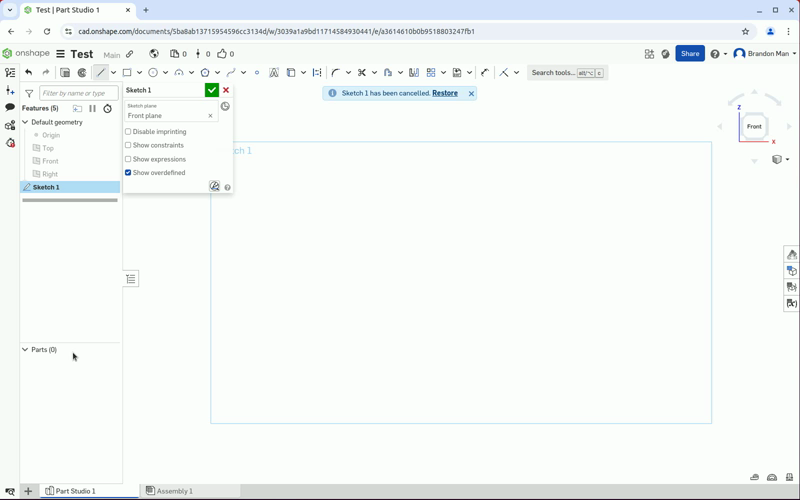
key_down(shift)
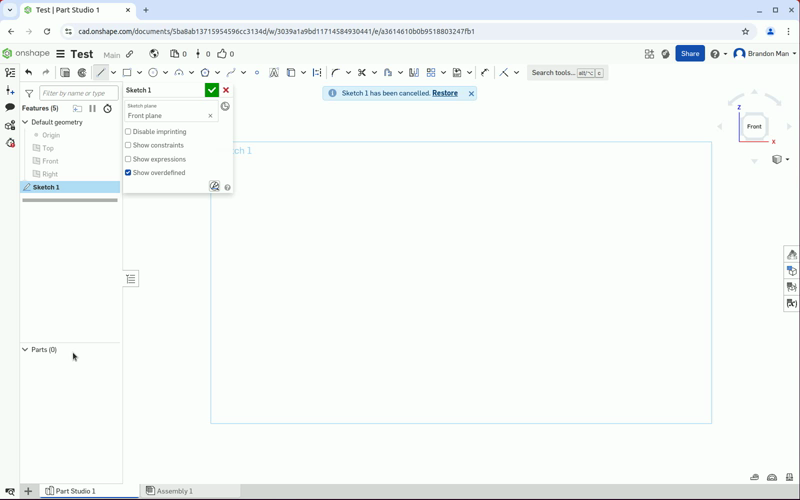
mouse_move(392, 327)
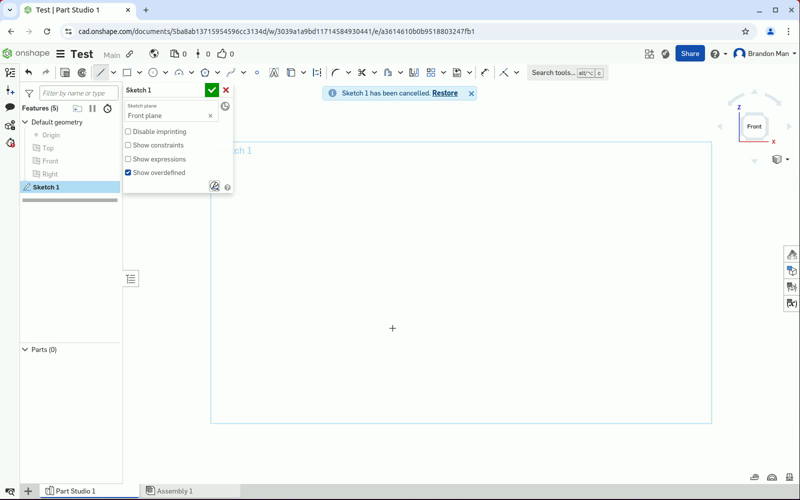
click(392, 327)
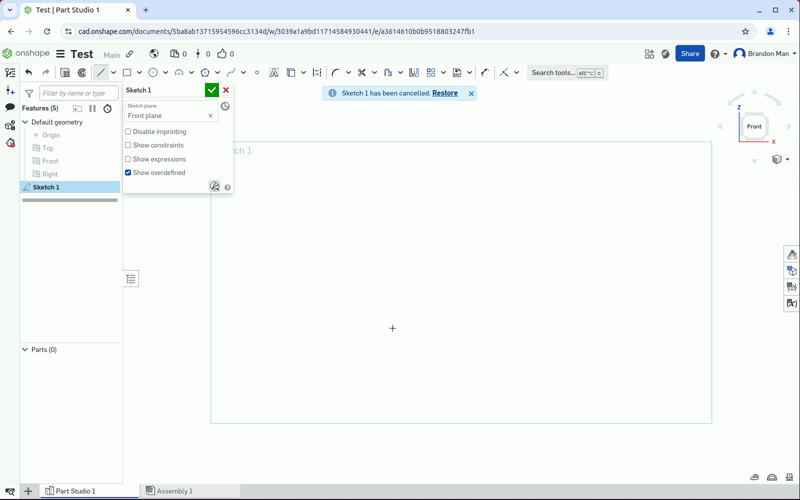
key_up(shift)
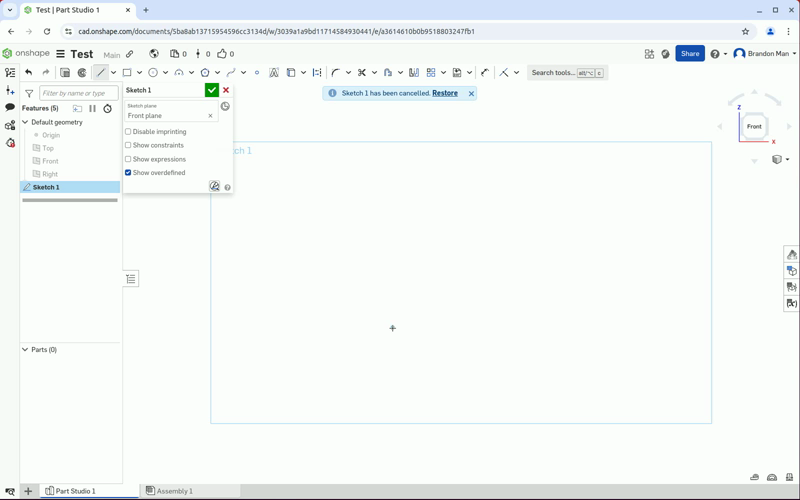
key_down(shift)
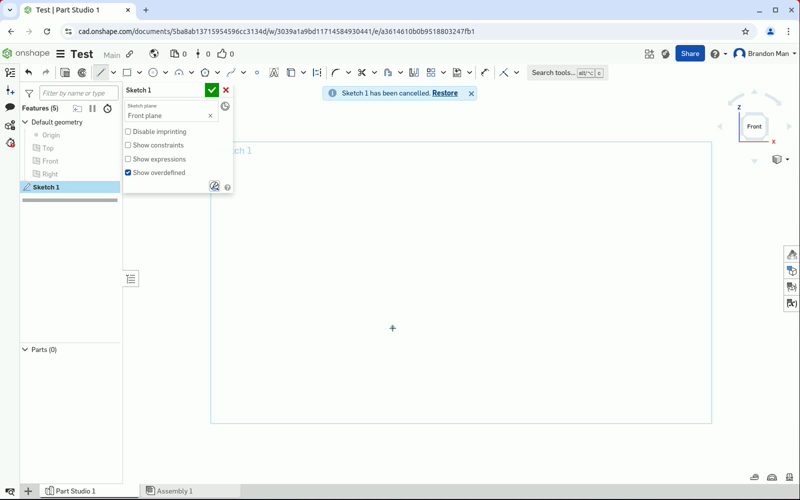
mouse_move(572, 327)
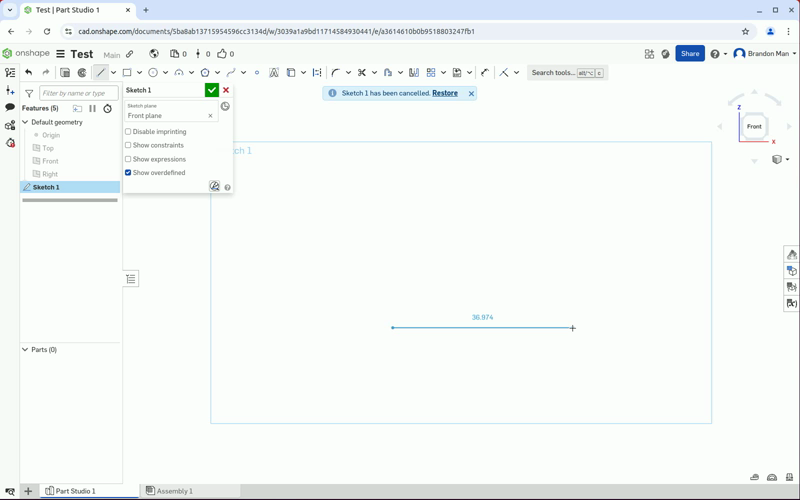
click(572, 327)
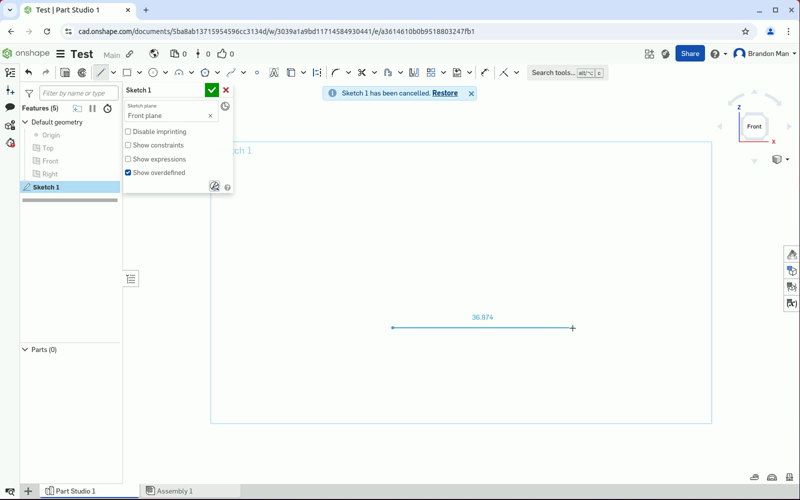
key_up(shift)
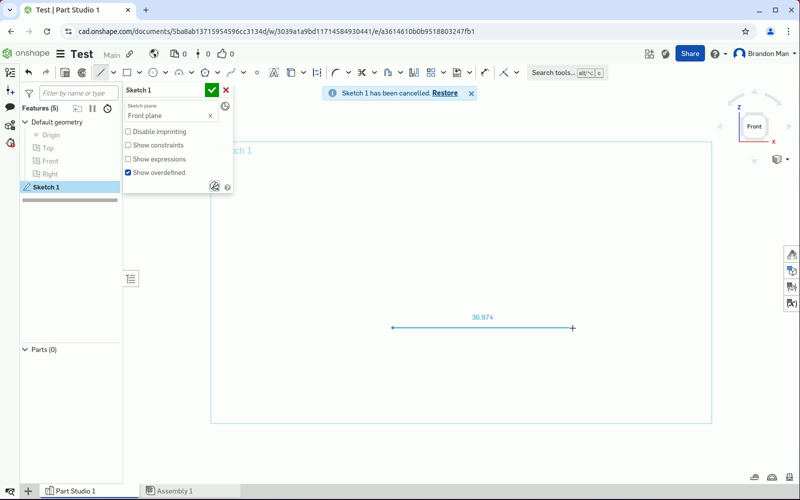
key_down(shift)
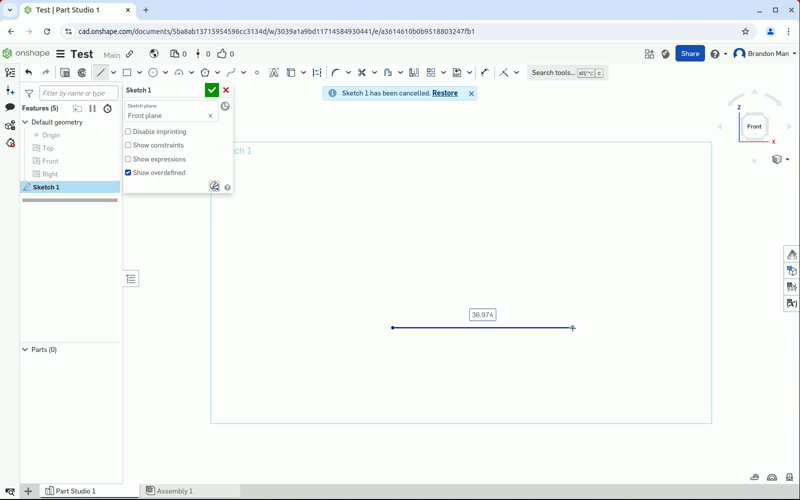
mouse_move(589, 327)
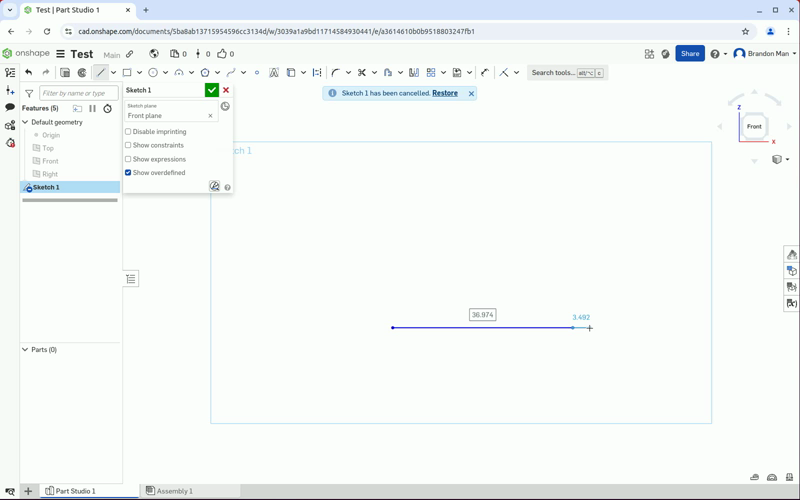
mouse_move(572, 282)
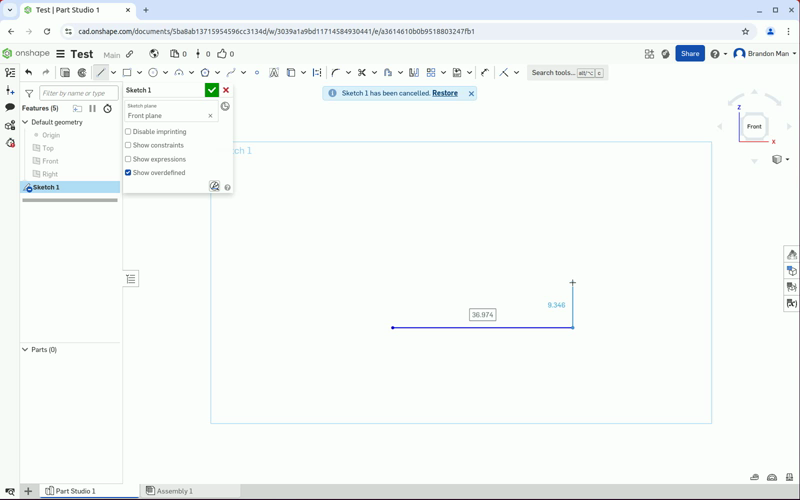
click(572, 282)
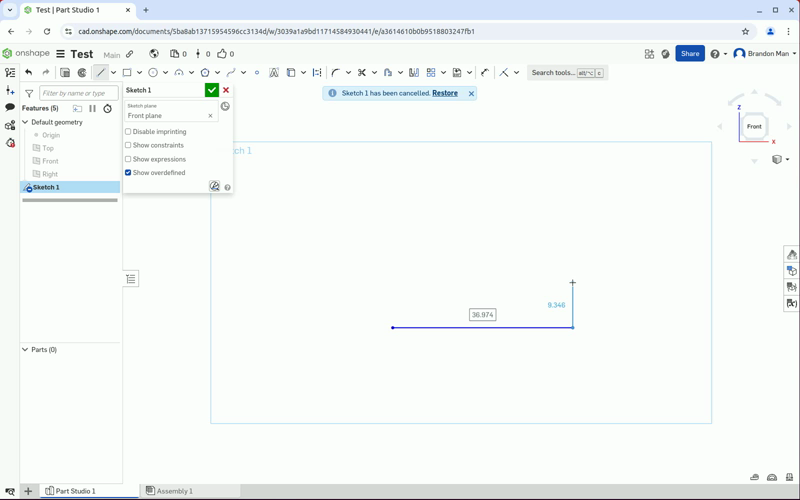
key_up(shift)
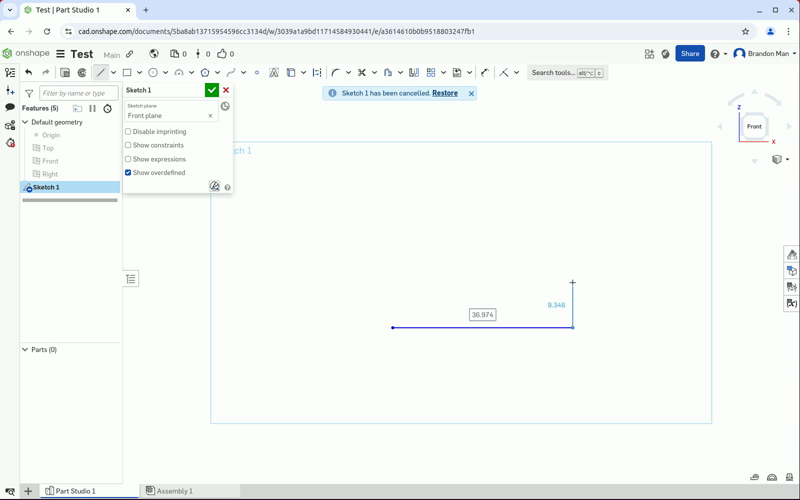
key_down(shift)
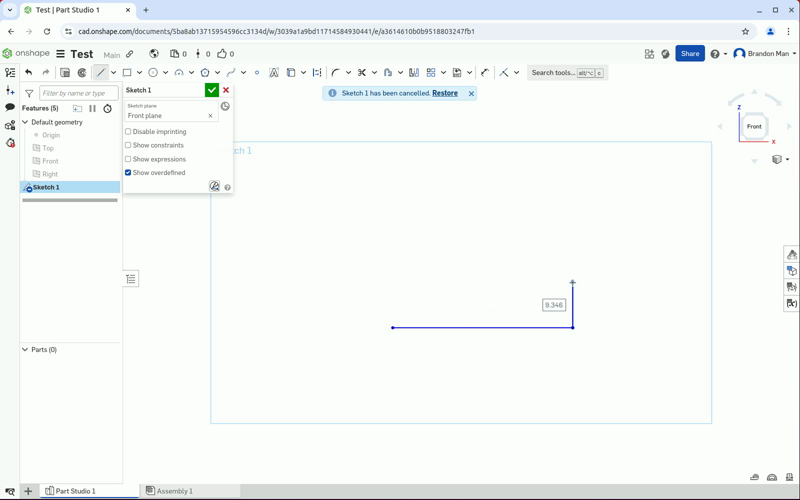
mouse_move(461, 282)
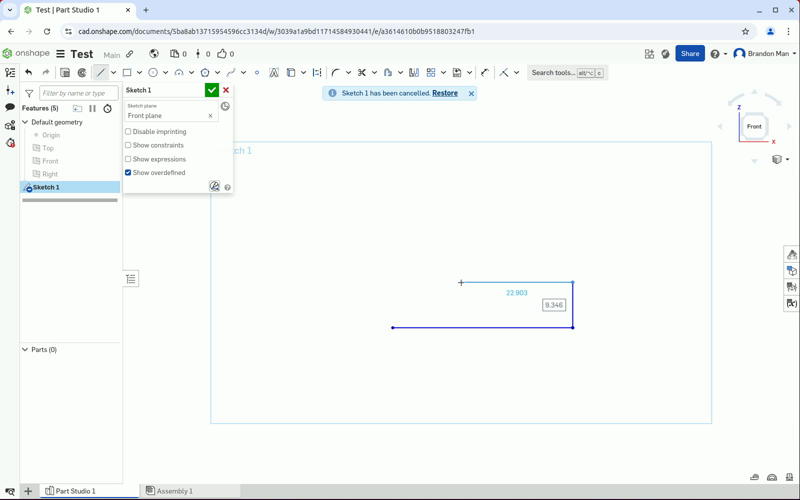
click(461, 282)
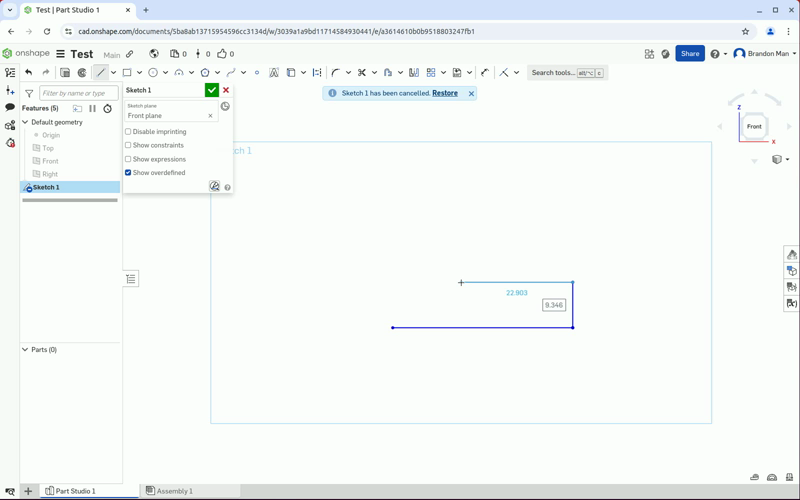
key_up(shift)
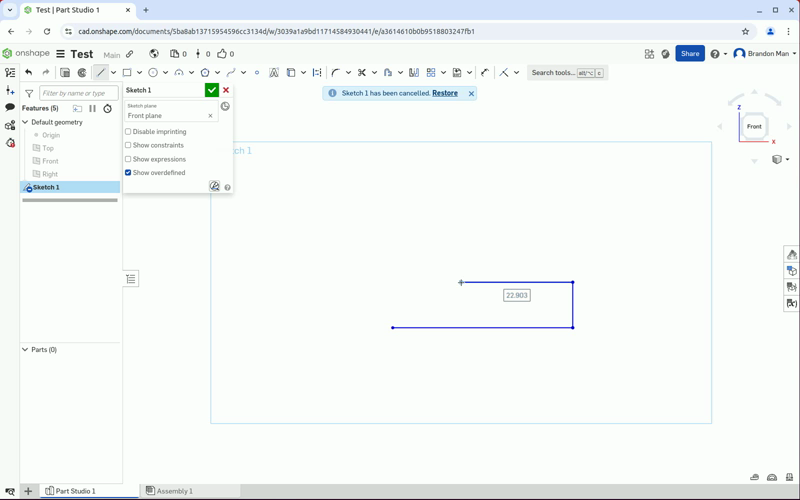
key_down(shift)
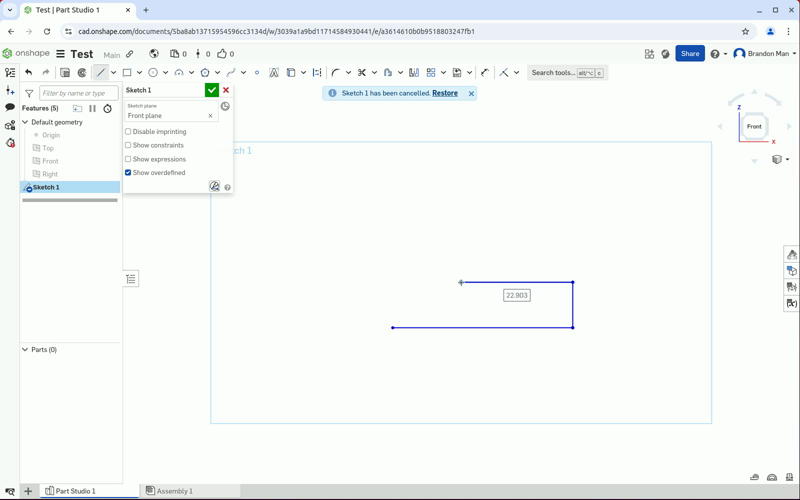
mouse_move(392, 282)
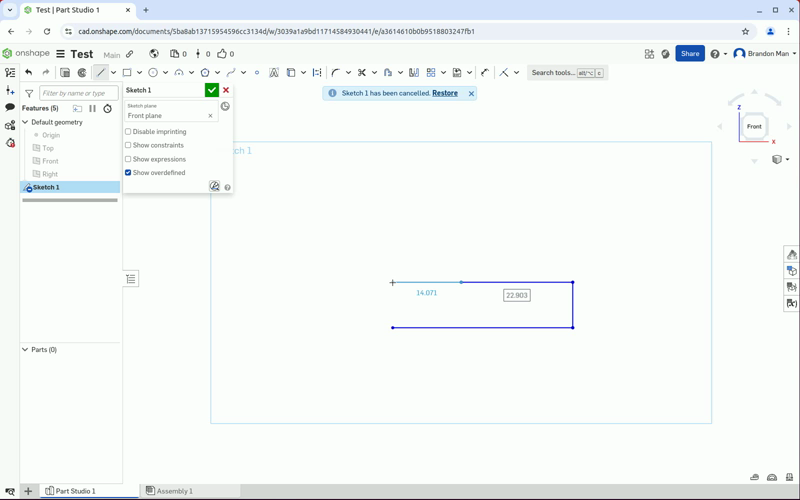
click(392, 282)
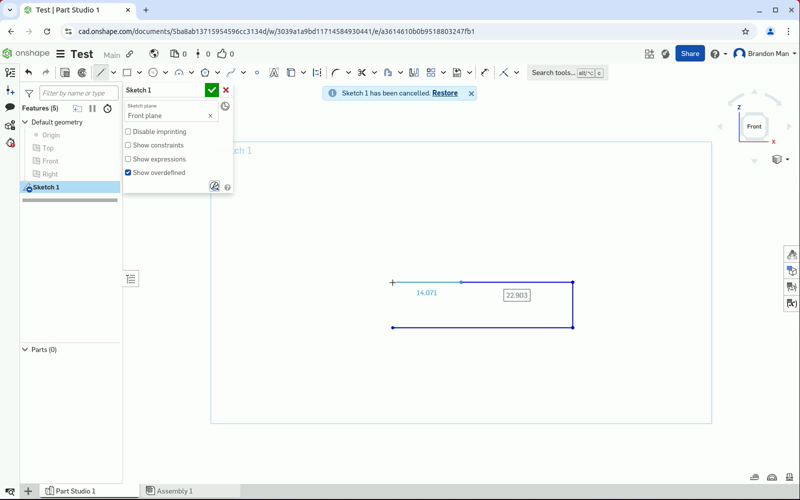
key_up(shift)
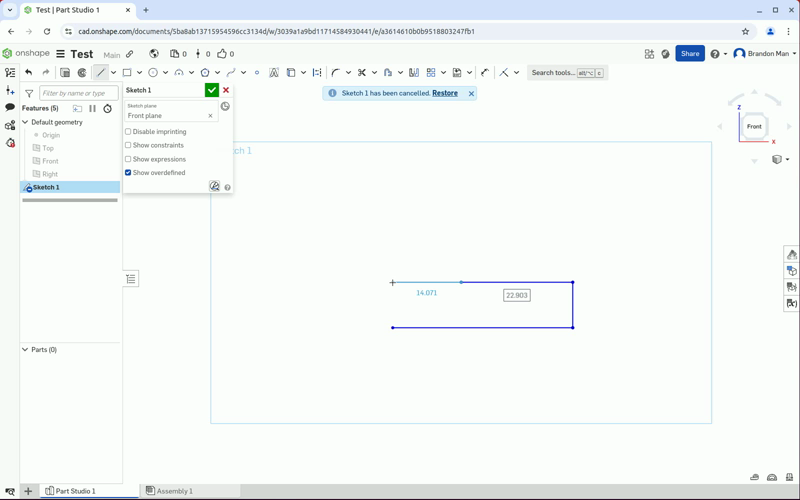
mouse_move(422, 282)
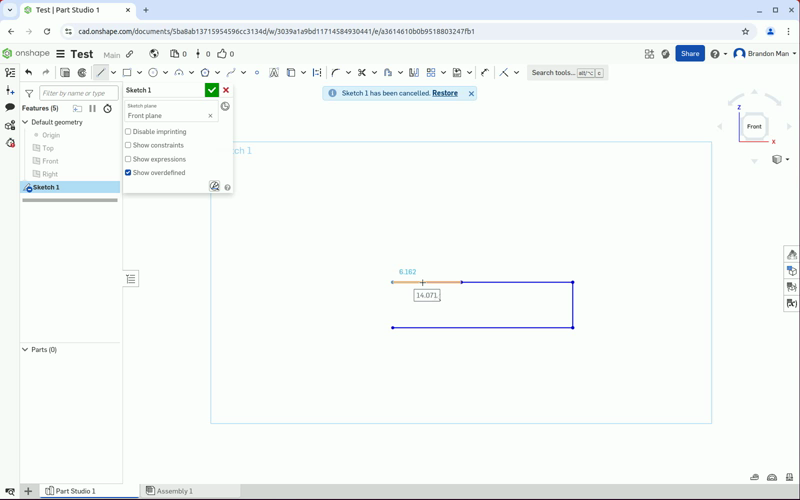
key_down(shift)
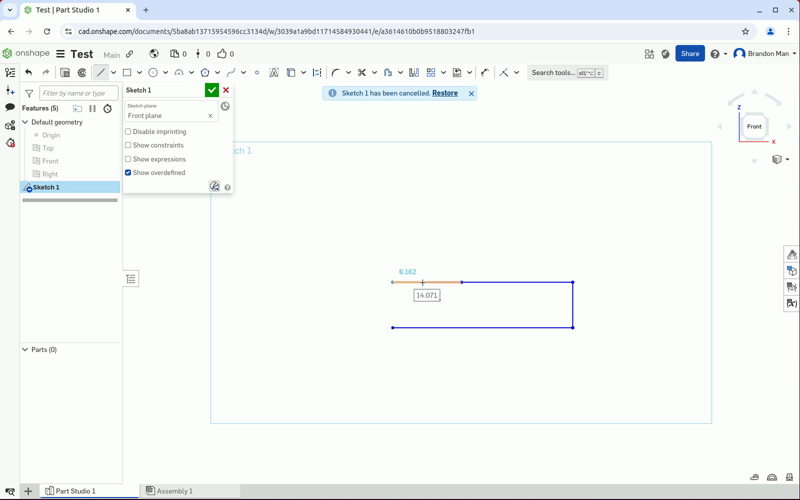
mouse_move(392, 327)
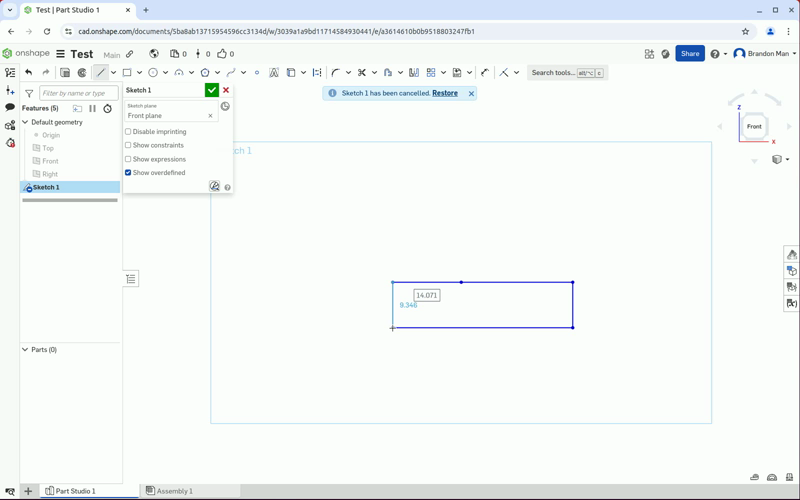
key_up(shift)
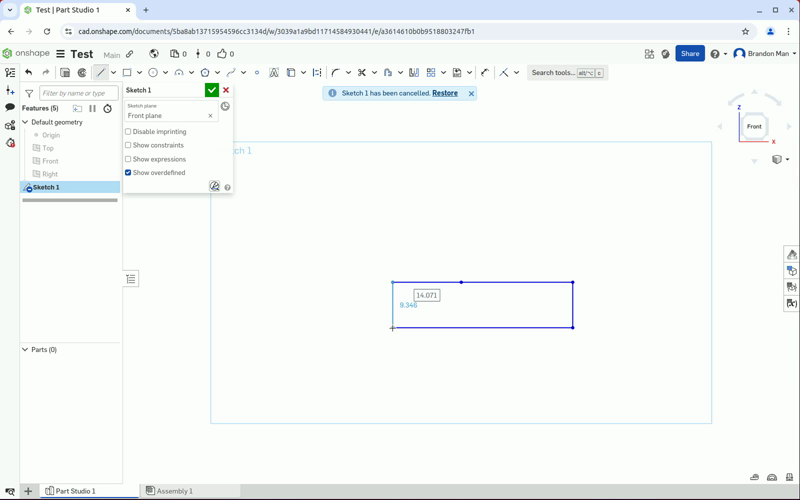
click(392, 327)
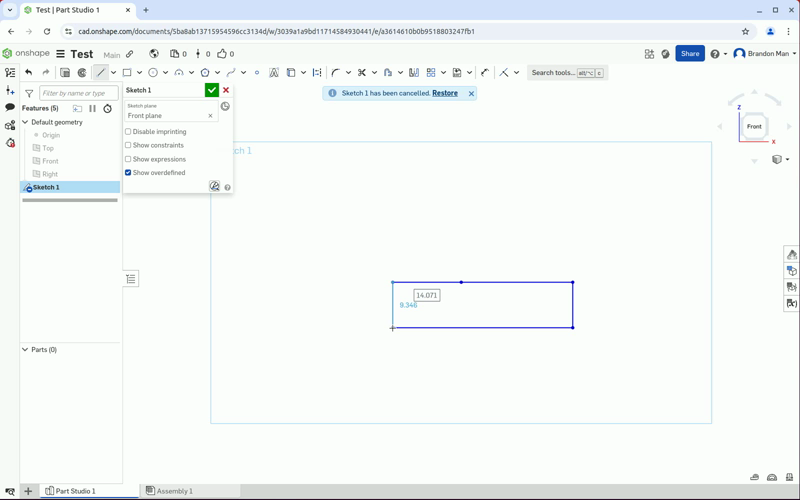
key(esc)
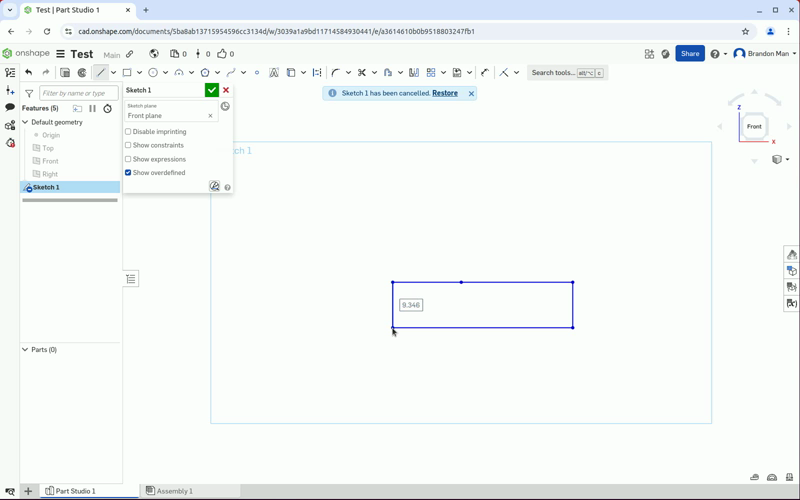
mouse_move(429, 322)
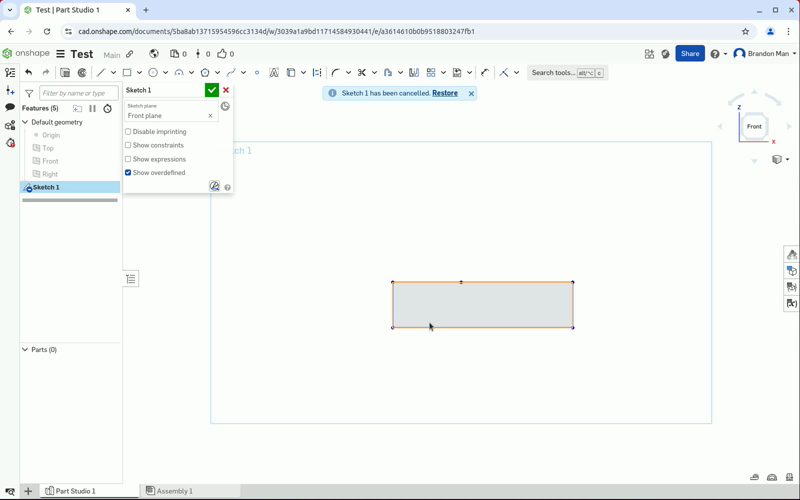
click(429, 322)
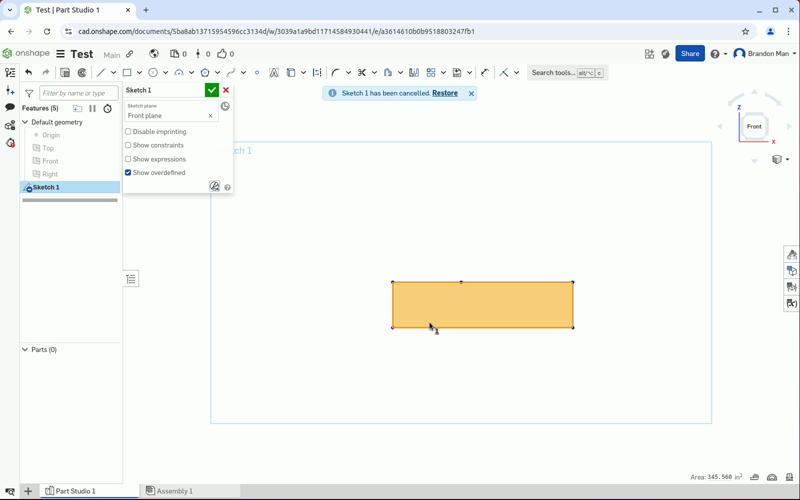
mouse_move(73, 352)
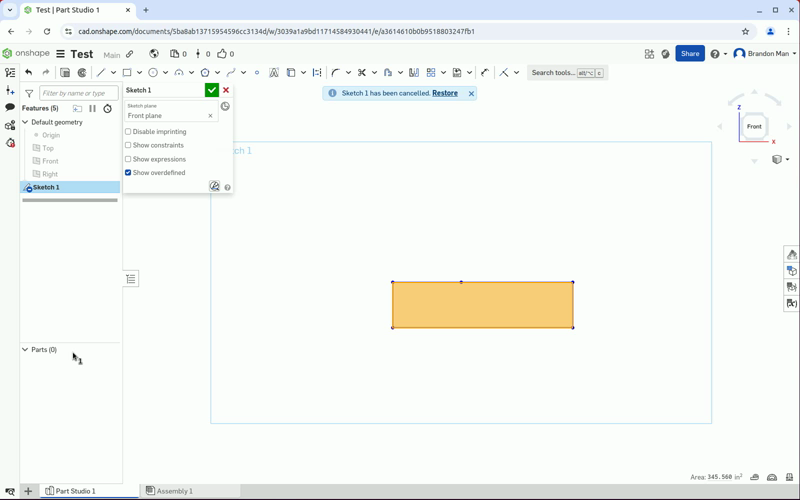
key(shift+y)
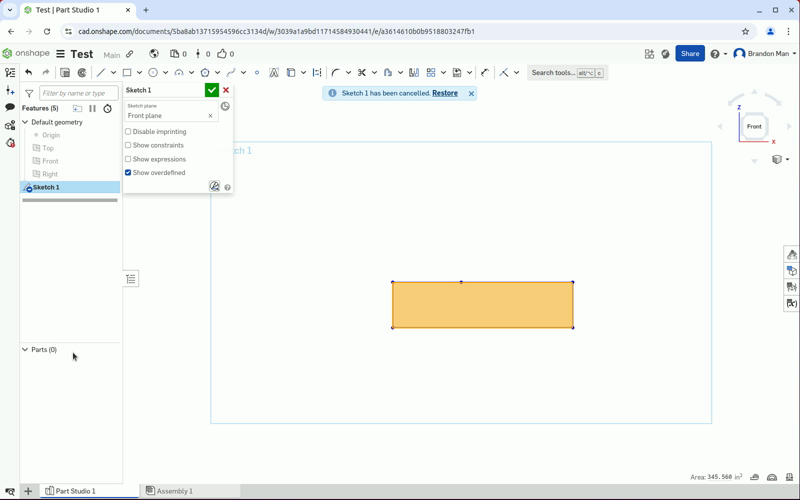
key(shift+e)
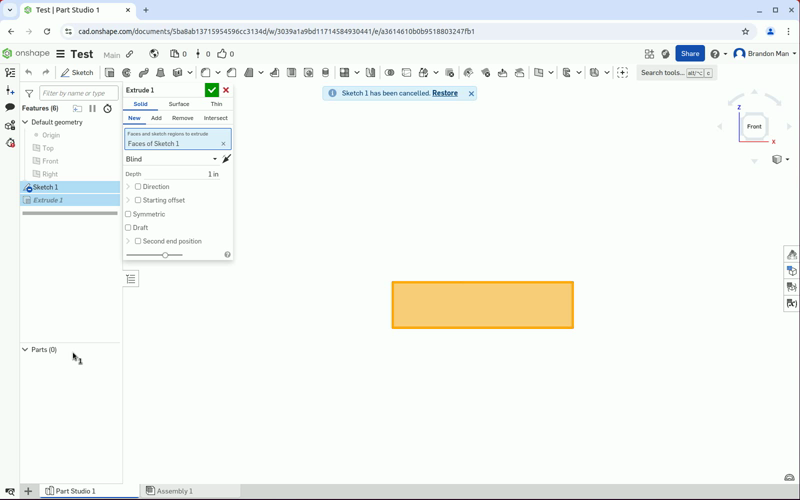
mouse_move(143, 106)
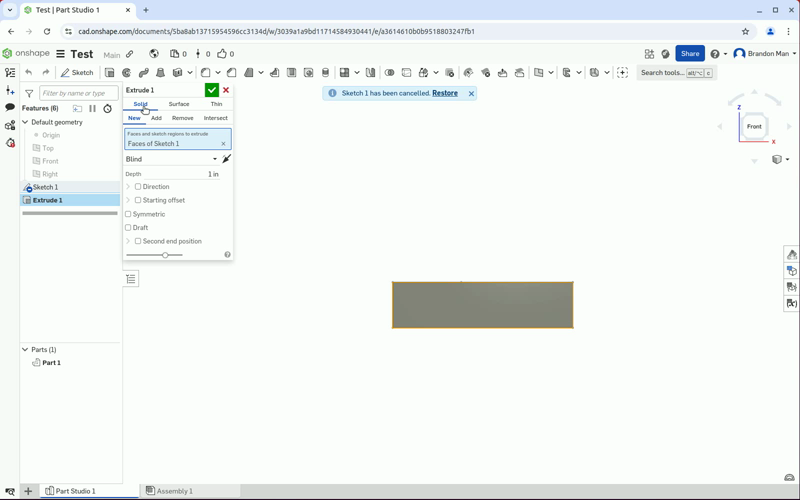
click(143, 106)
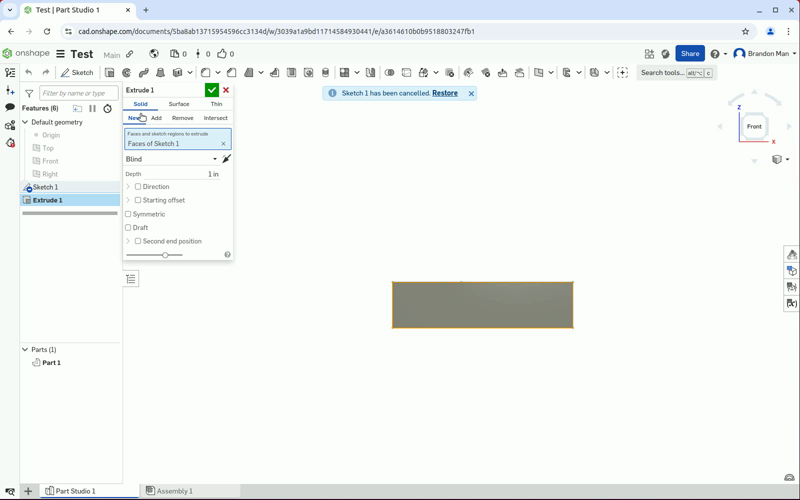
mouse_move(137, 120)
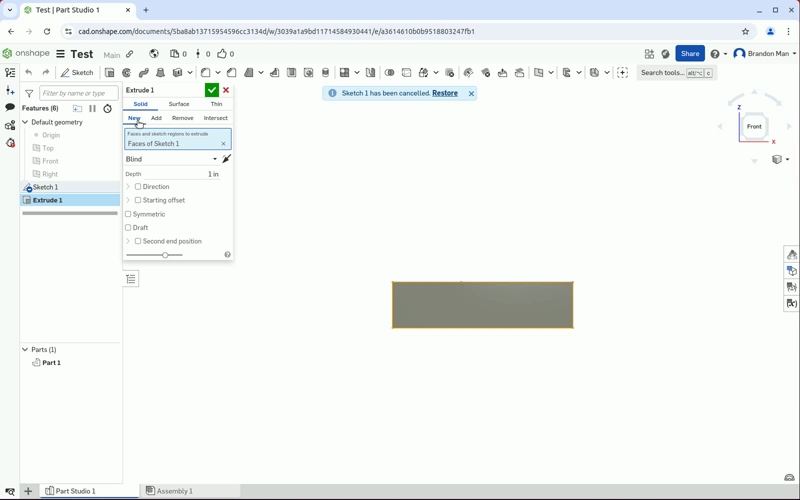
click(137, 120)
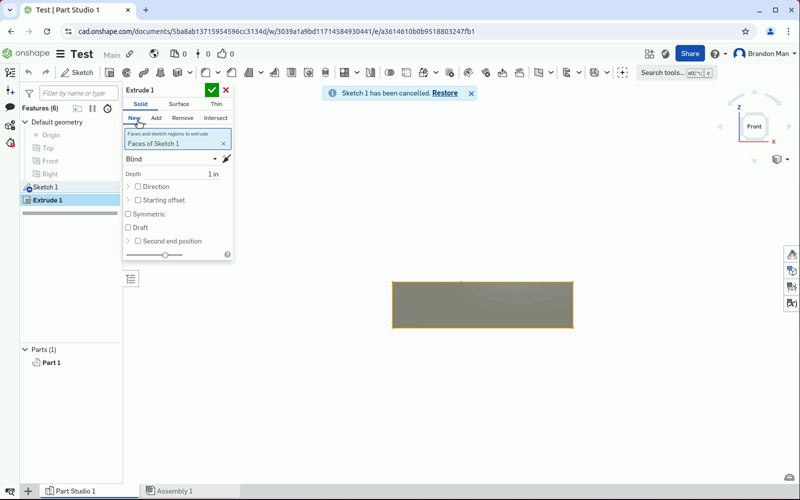
key(tab, 4)
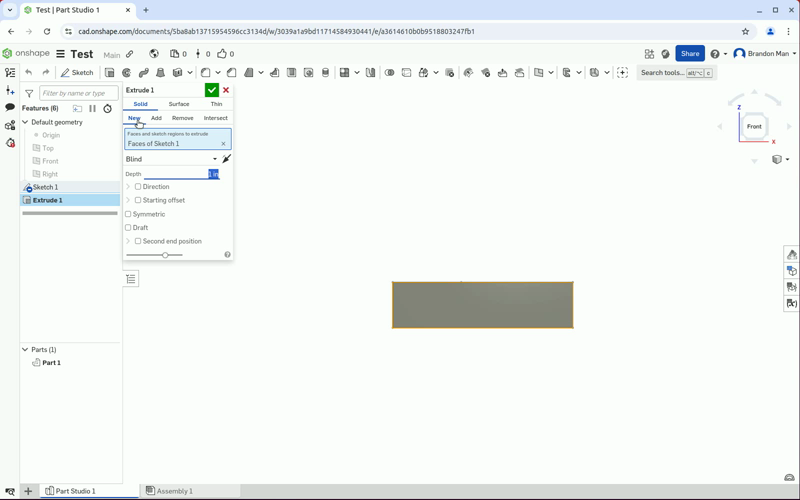
text(18.535)
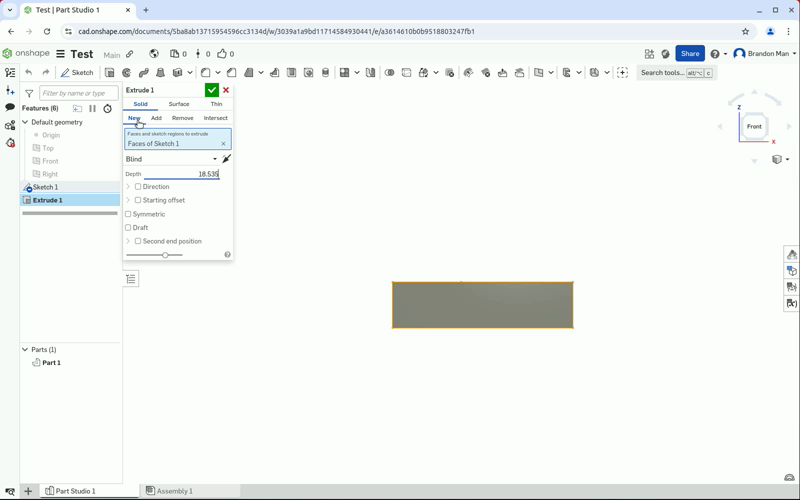
key(enter)
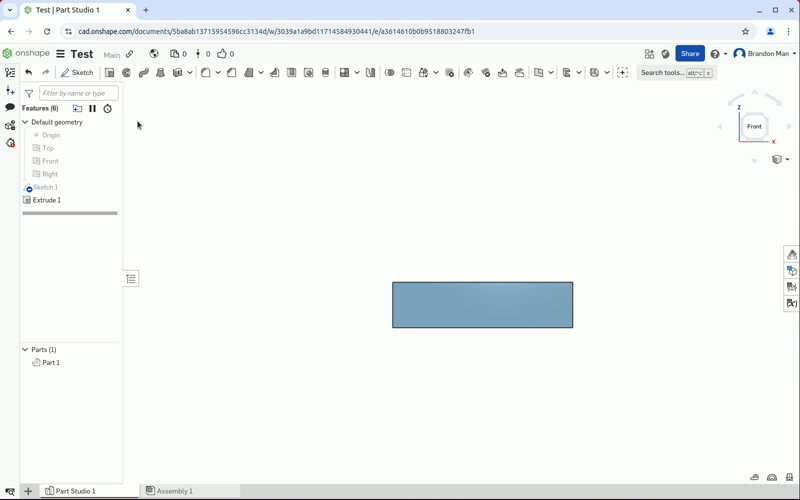
key(shift+h)
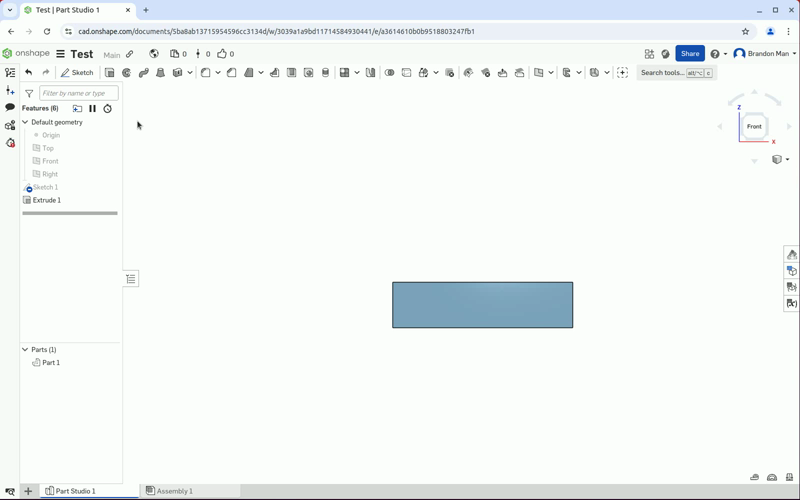
key(shift+h)
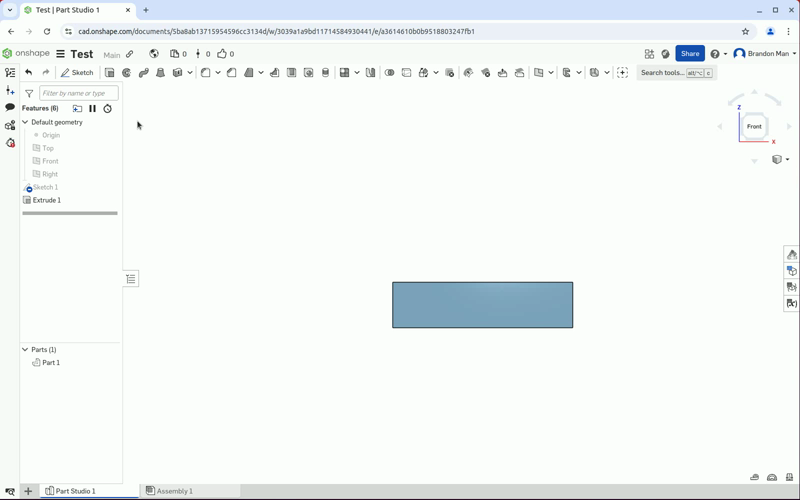
mouse_move(73, 189)
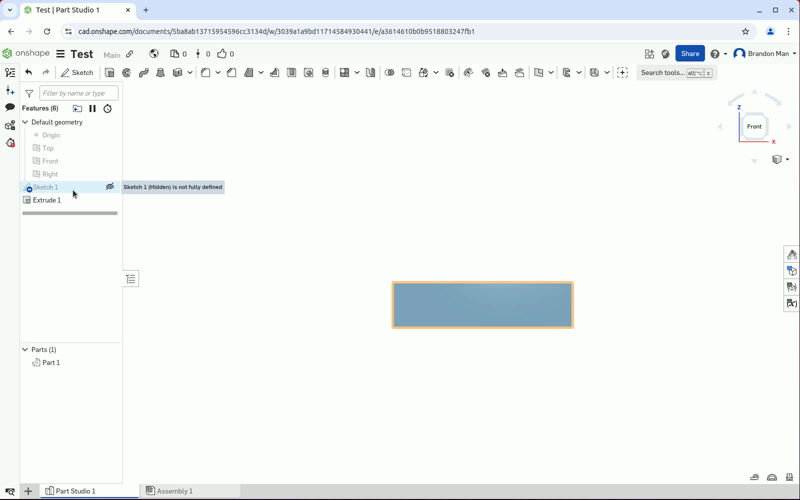
click(73, 189)
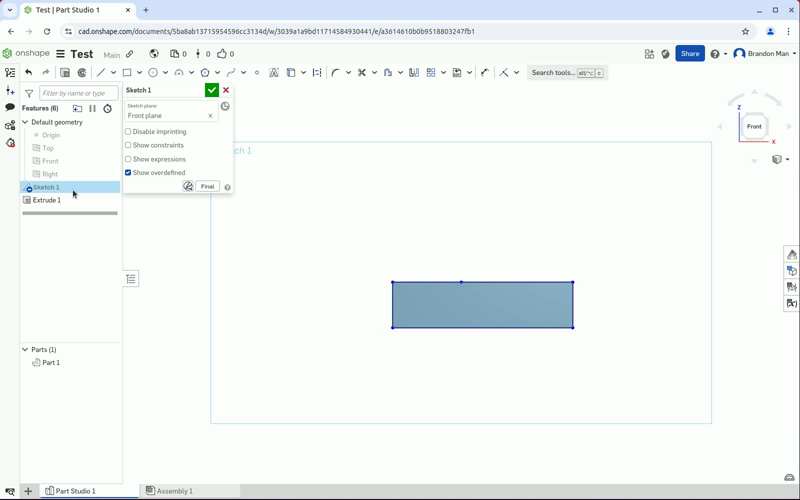
mouse_move(229, 92)
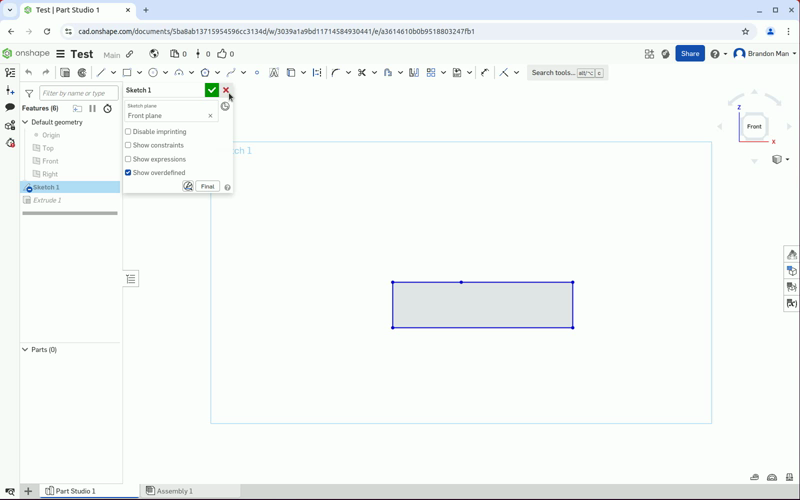
click(229, 92)
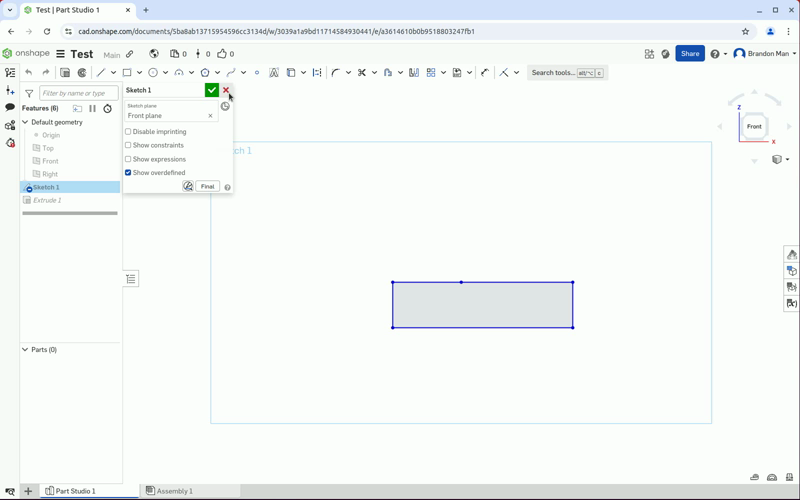
key(shift+s)
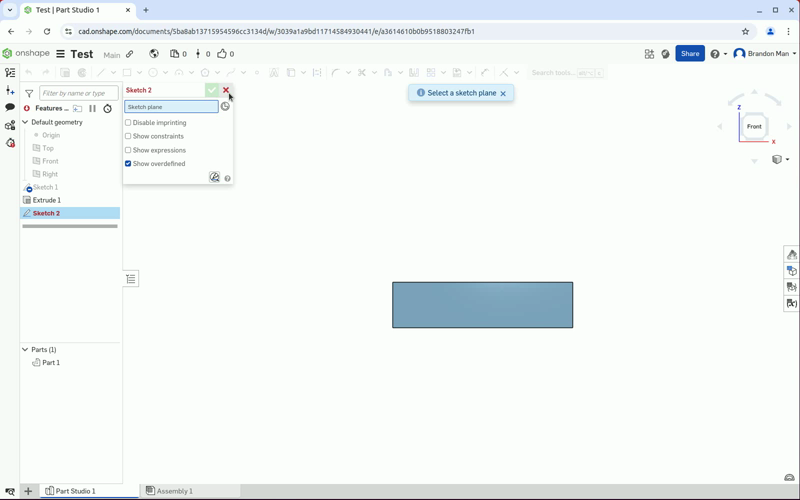
mouse_move(73, 163)
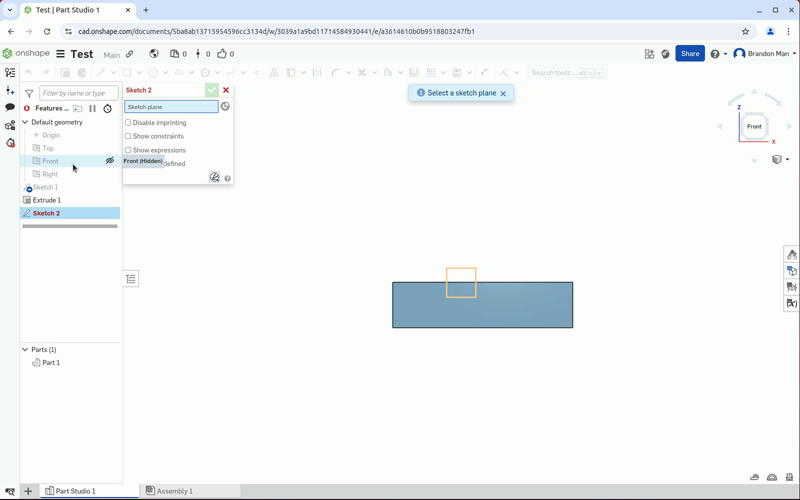
click(73, 163)
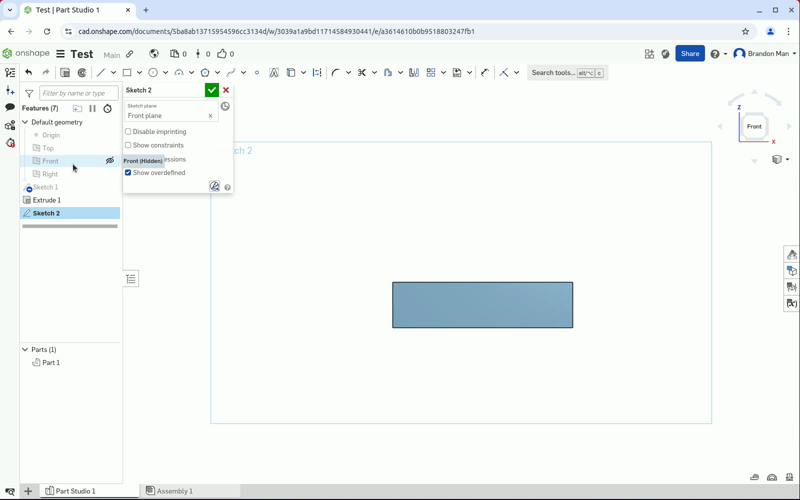
mouse_move(73, 352)
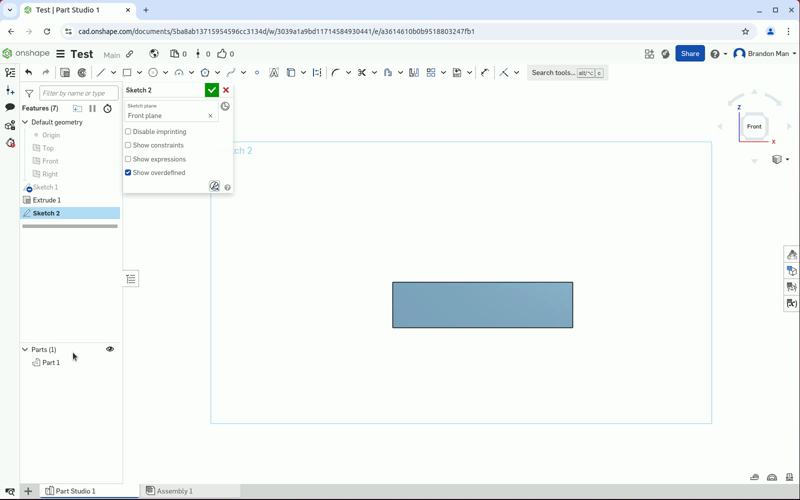
key(y)
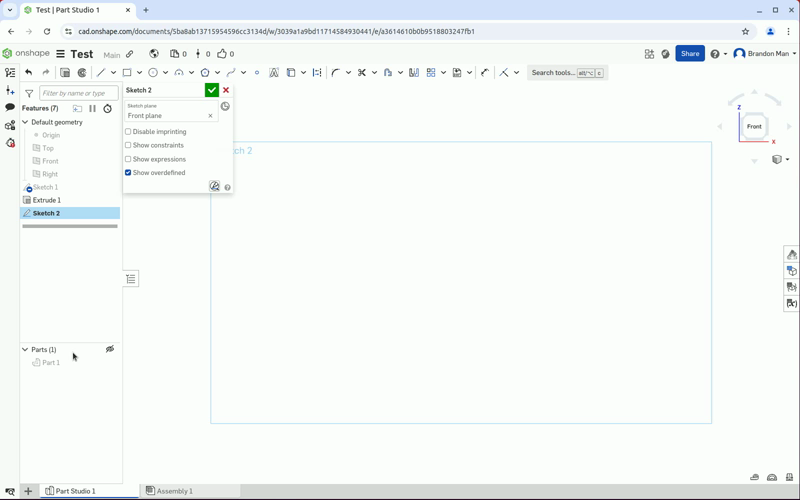
key(l)
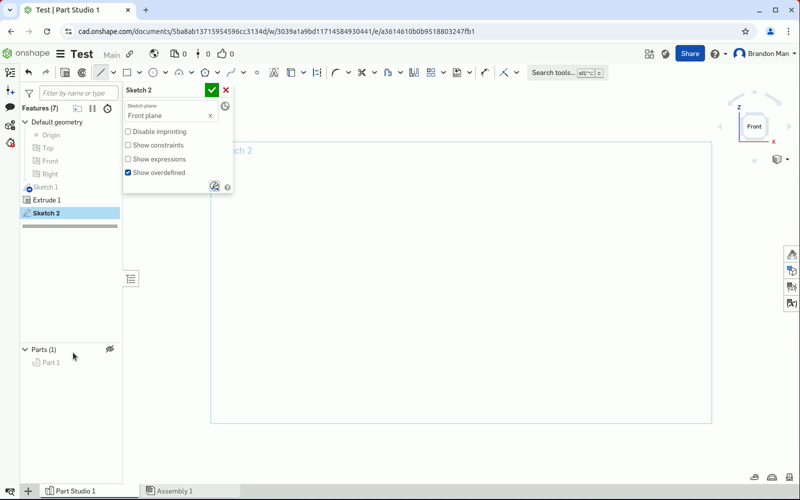
key_down(shift)
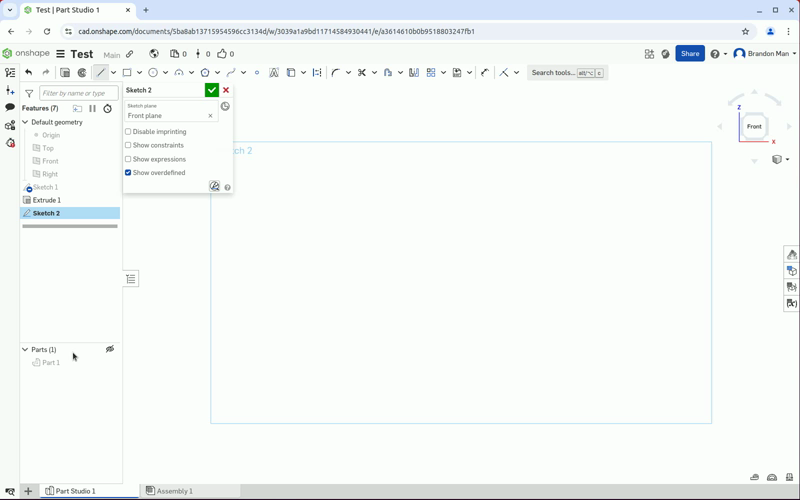
mouse_move(392, 282)
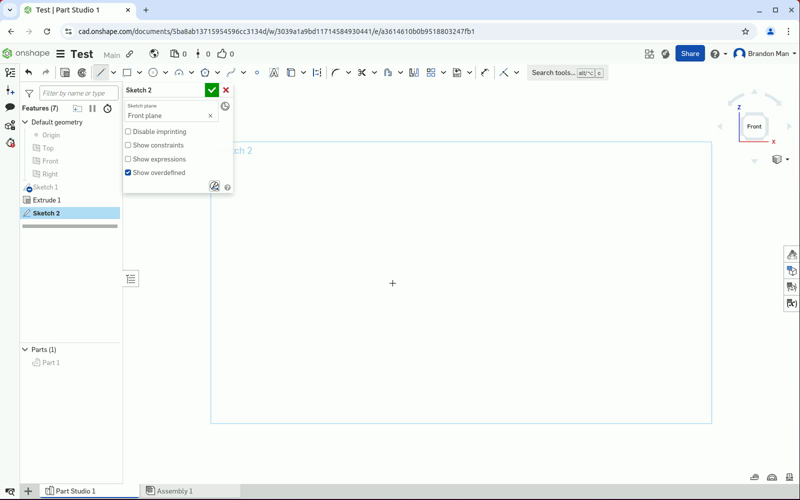
click(392, 282)
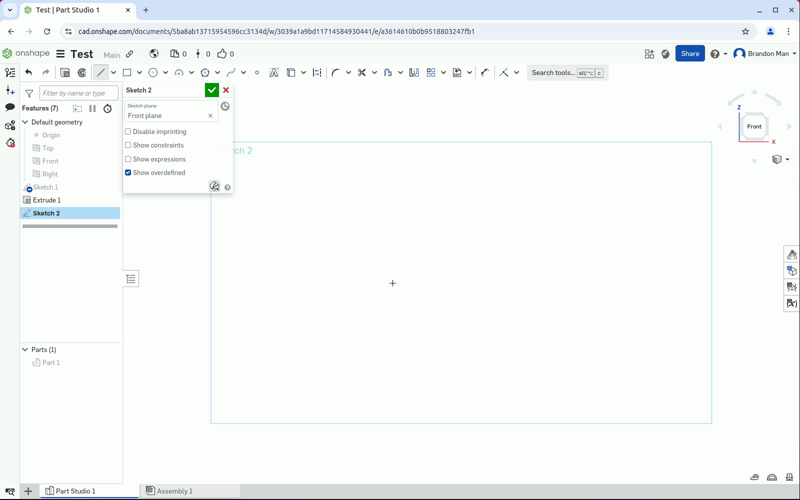
key_up(shift)
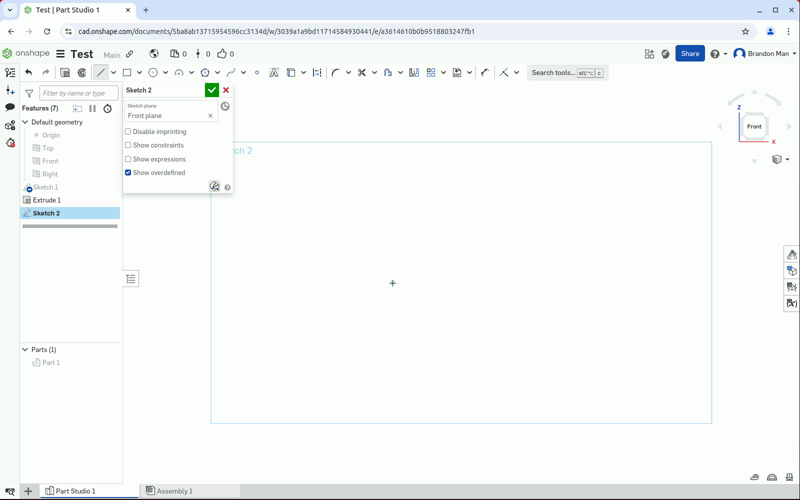
key_down(shift)
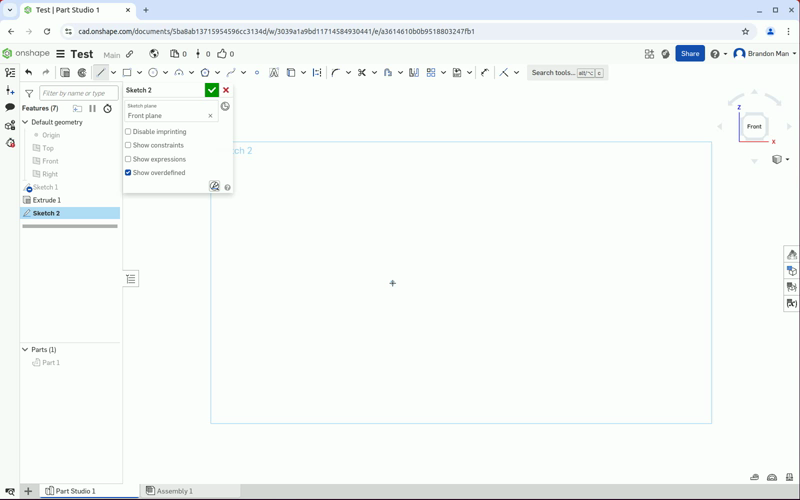
mouse_move(461, 282)
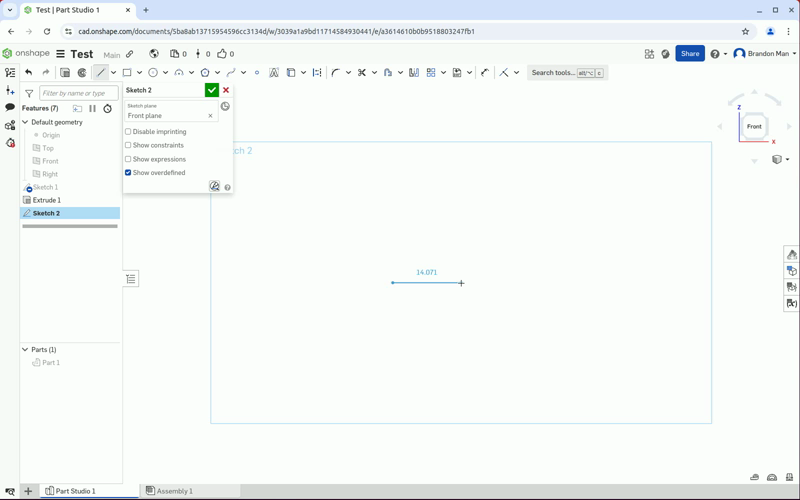
click(461, 282)
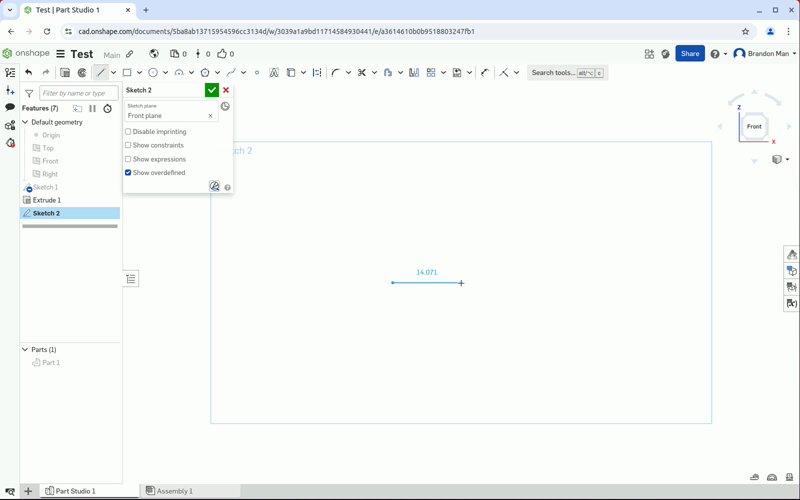
key_up(shift)
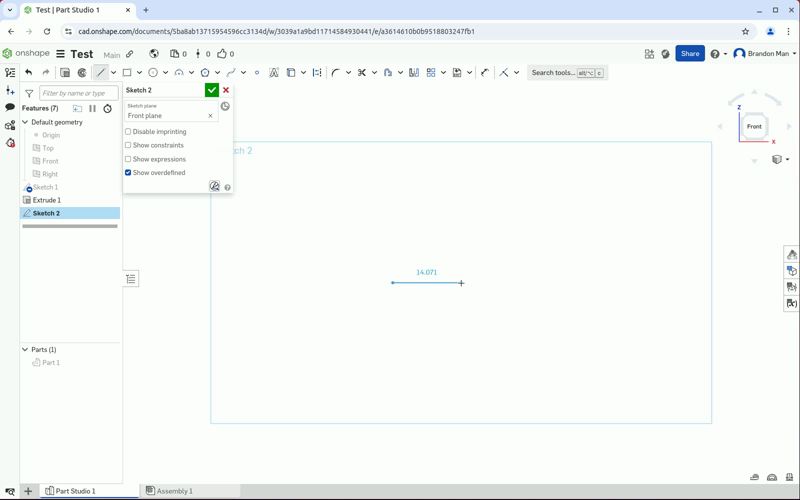
key_down(shift)
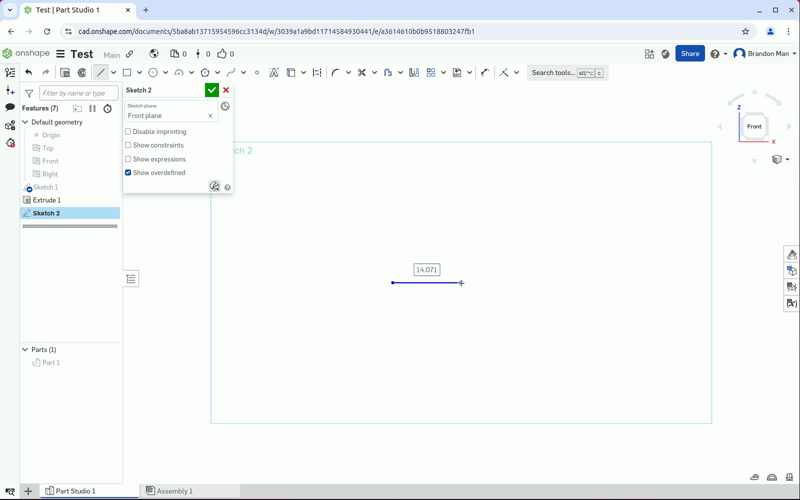
mouse_move(491, 282)
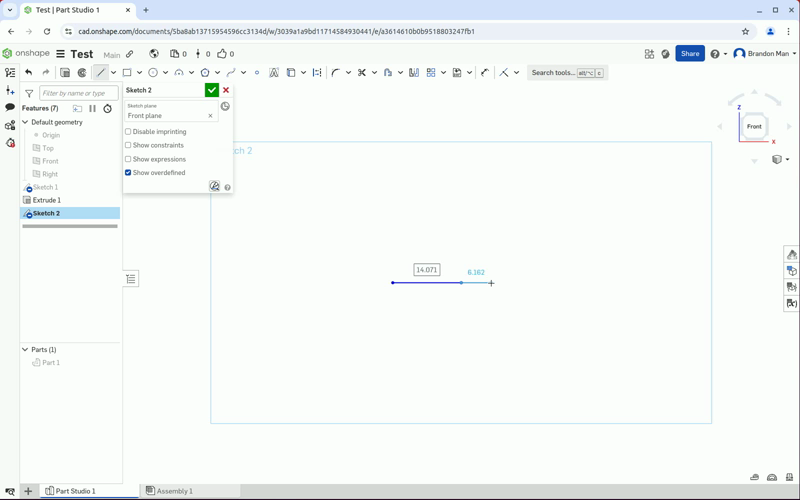
mouse_move(461, 237)
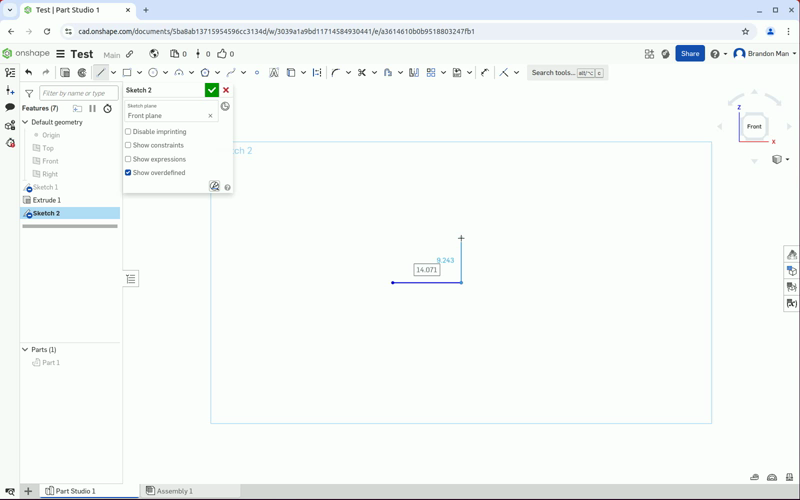
click(461, 237)
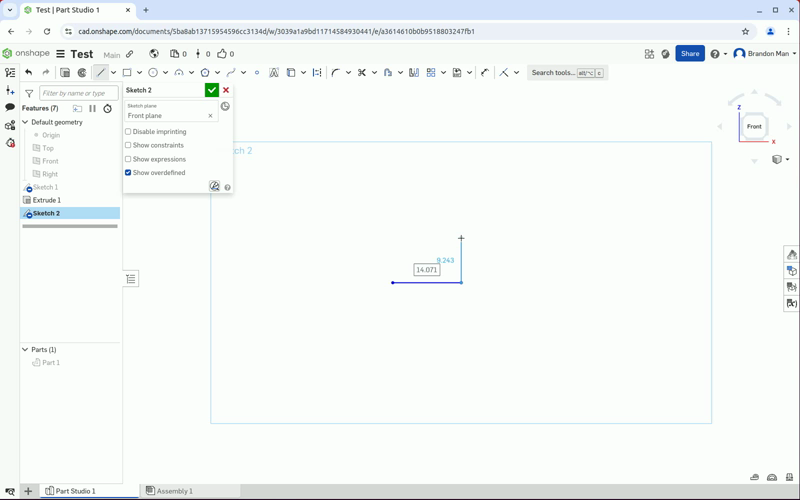
key_up(shift)
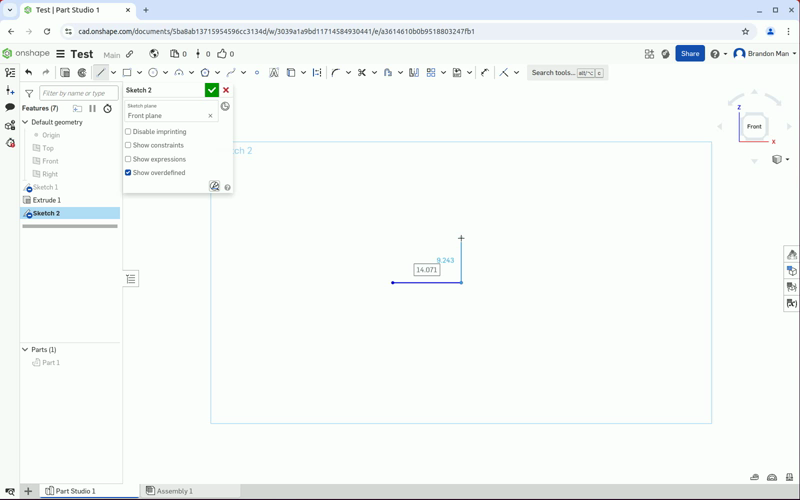
key_down(shift)
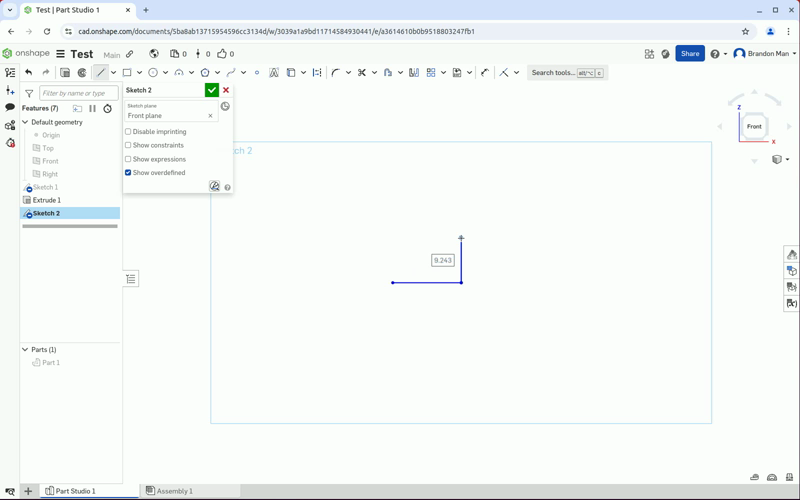
mouse_move(392, 237)
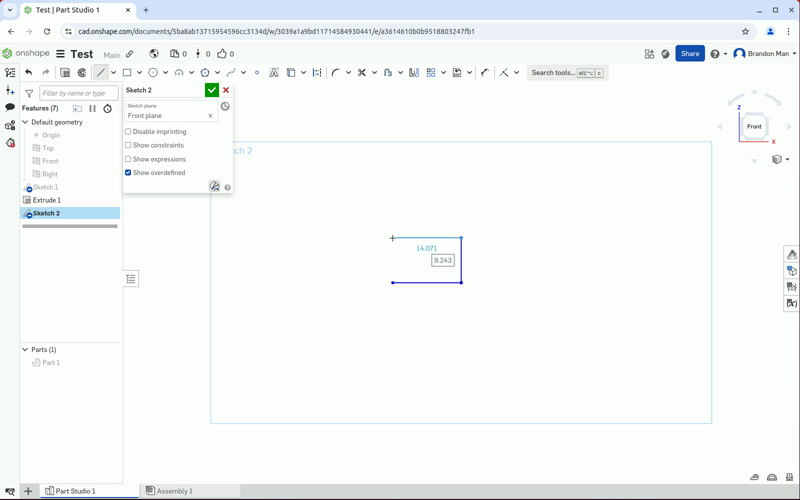
click(392, 237)
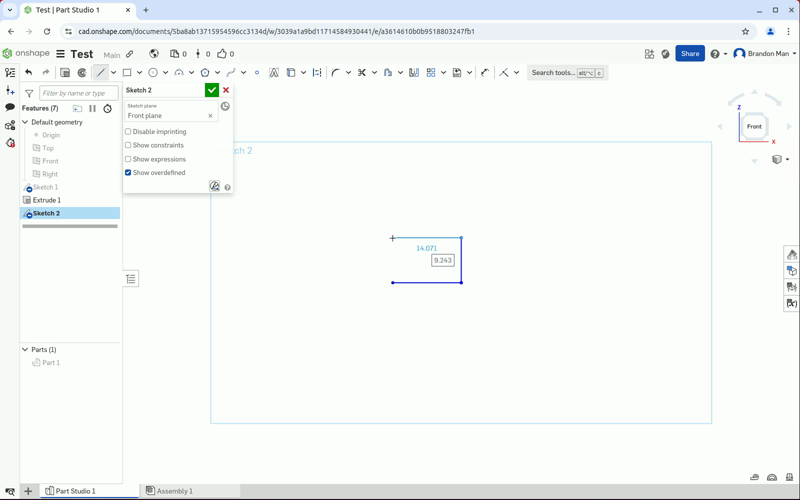
key_up(shift)
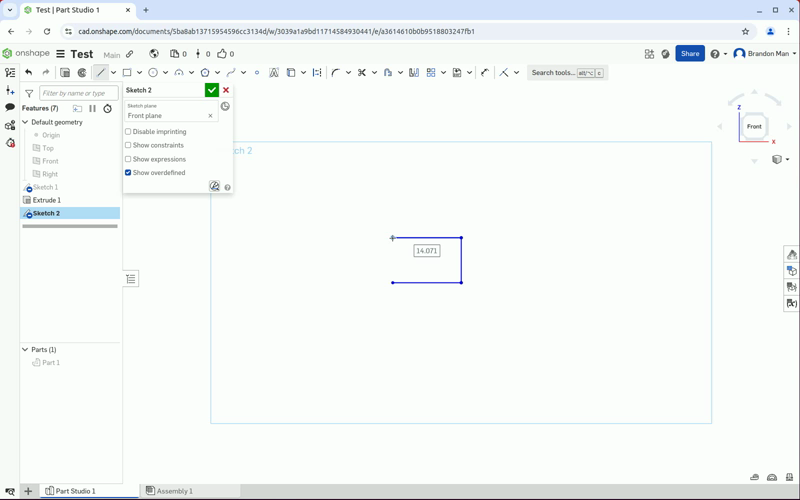
mouse_move(422, 237)
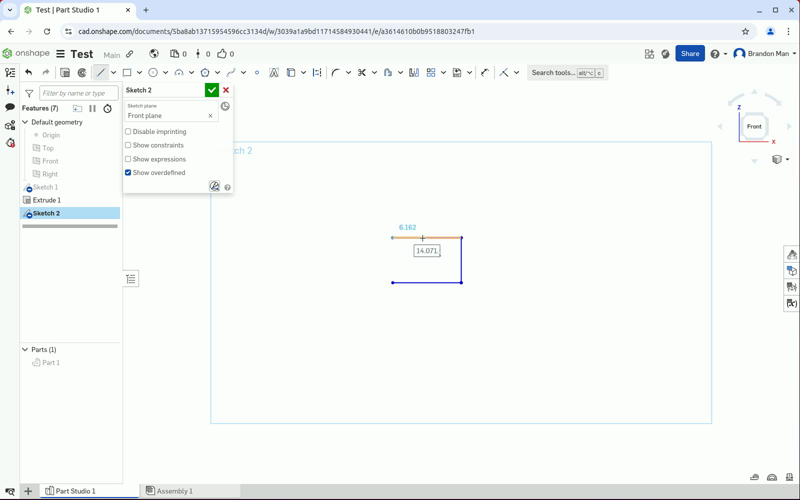
key_down(shift)
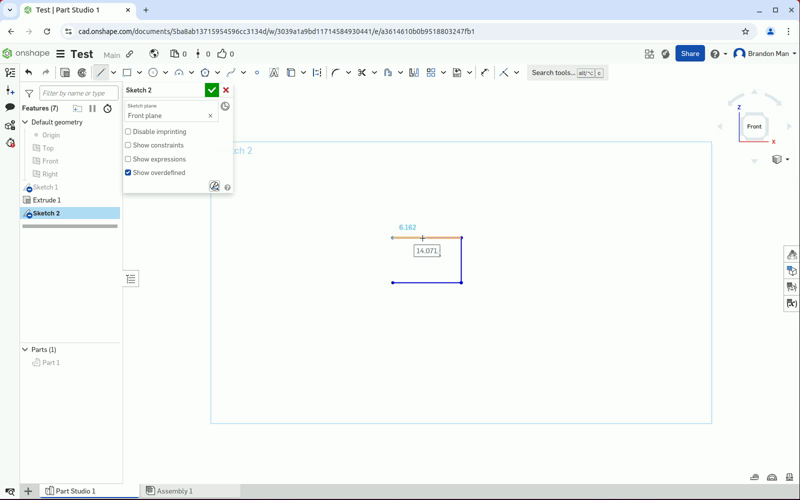
mouse_move(392, 282)
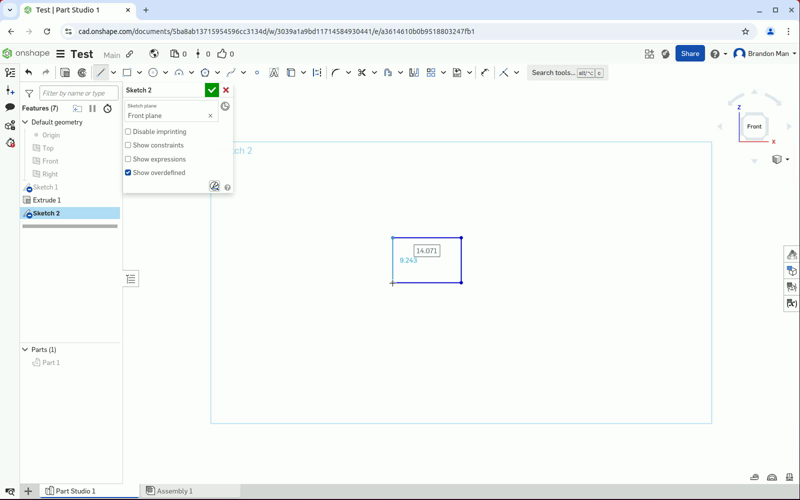
key_up(shift)
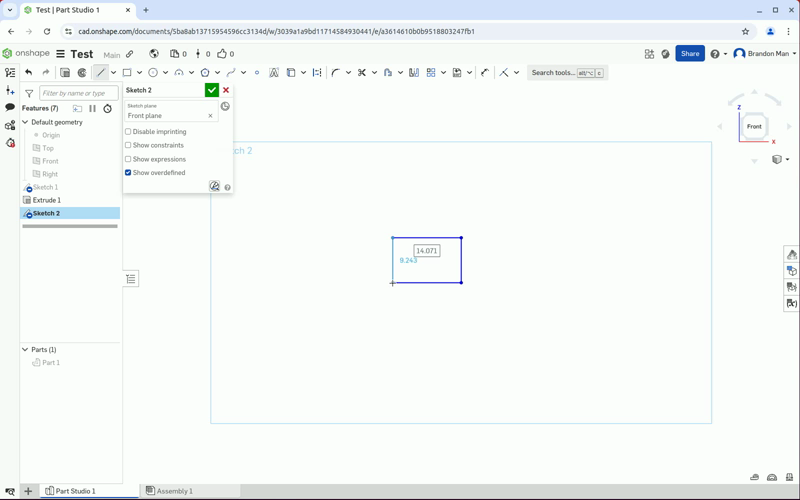
click(392, 282)
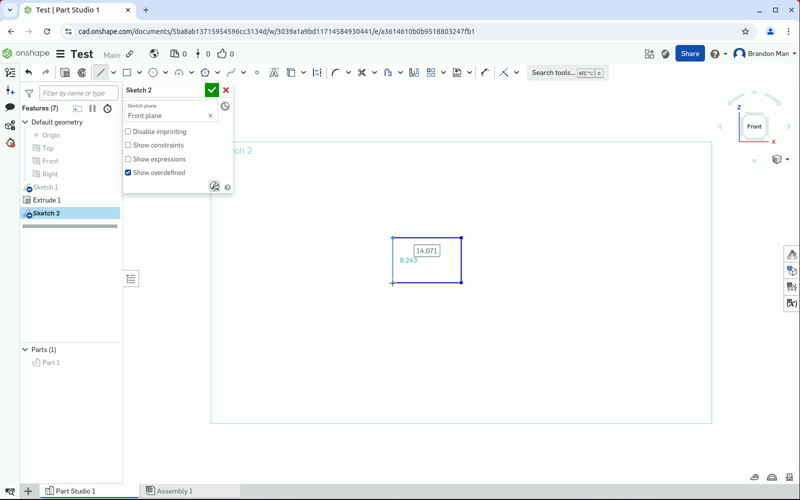
key(esc)
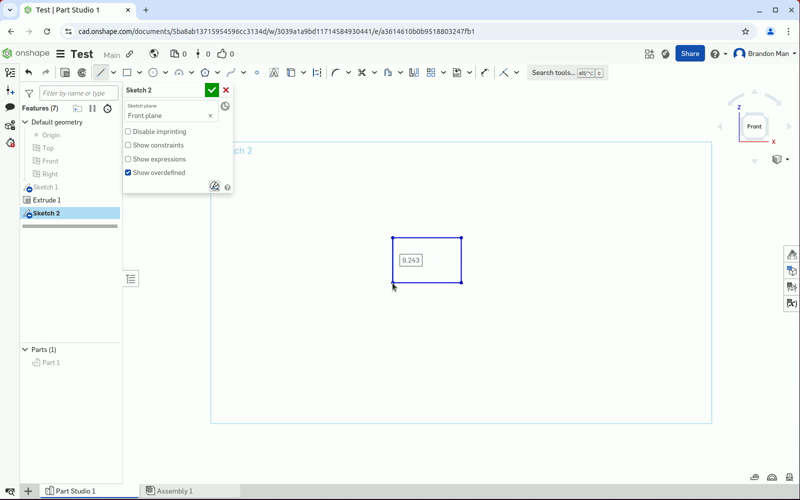
mouse_move(407, 268)
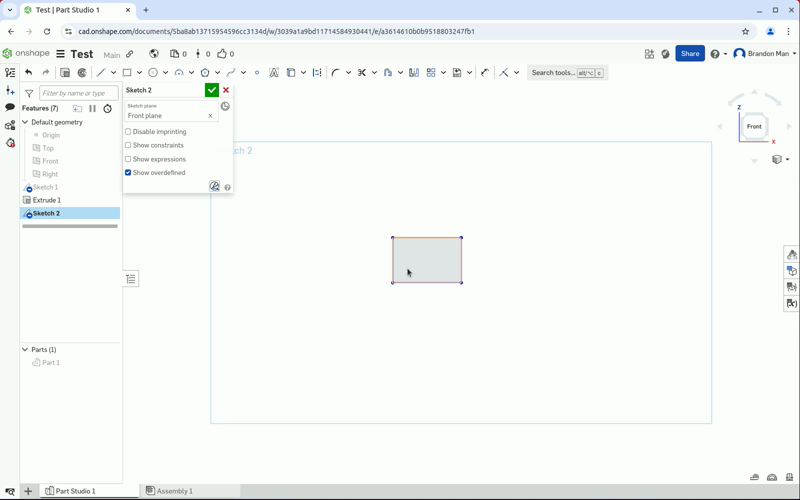
click(407, 268)
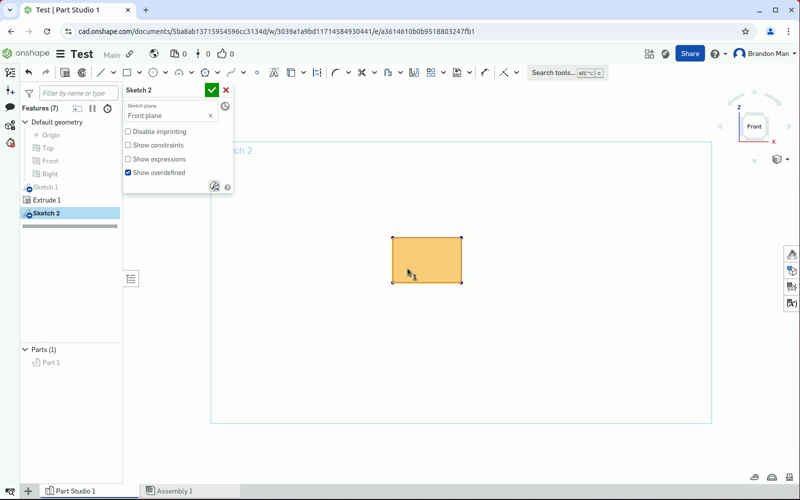
mouse_move(73, 352)
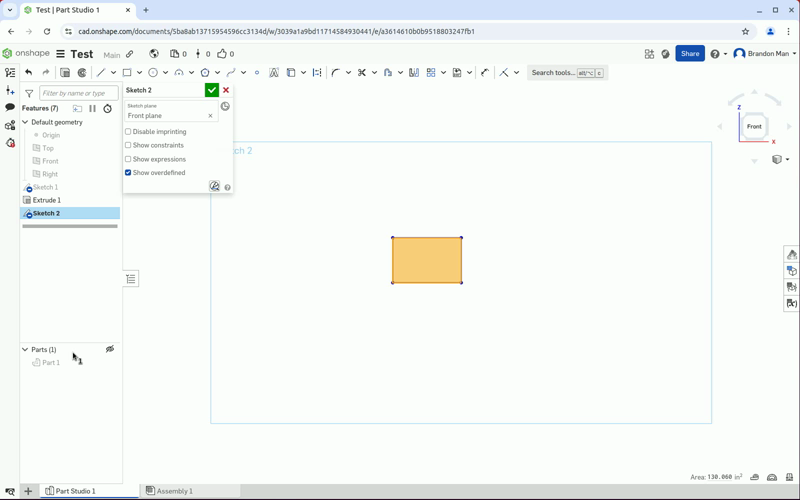
key(shift+y)
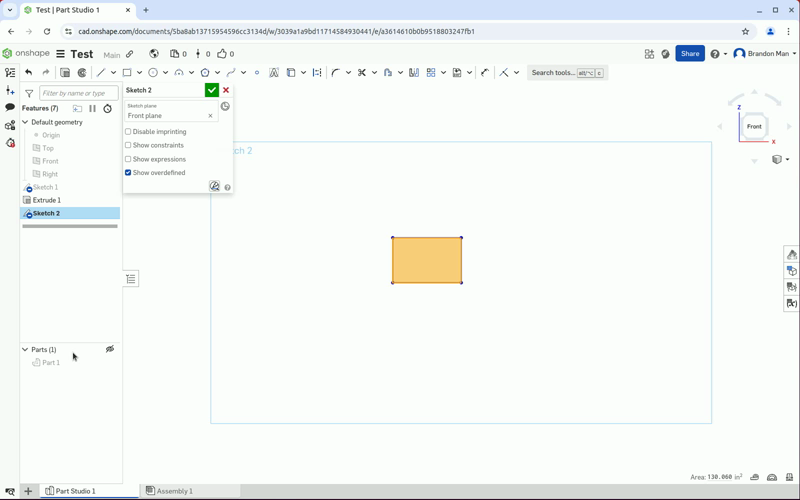
key(shift+e)
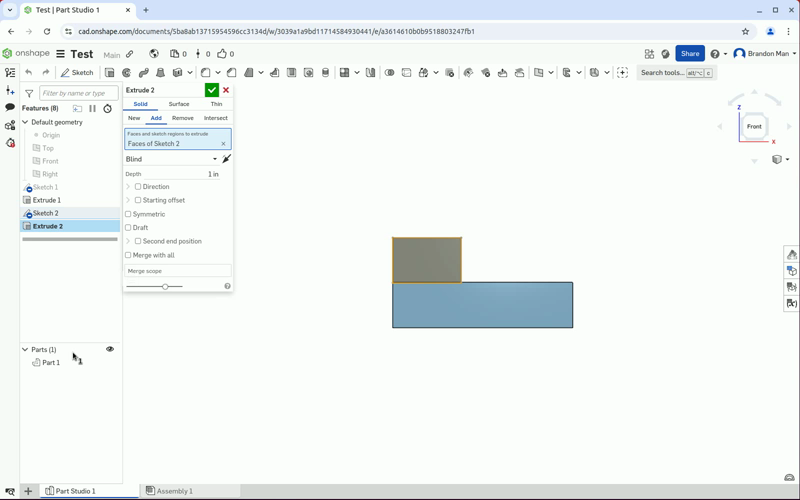
mouse_move(143, 106)
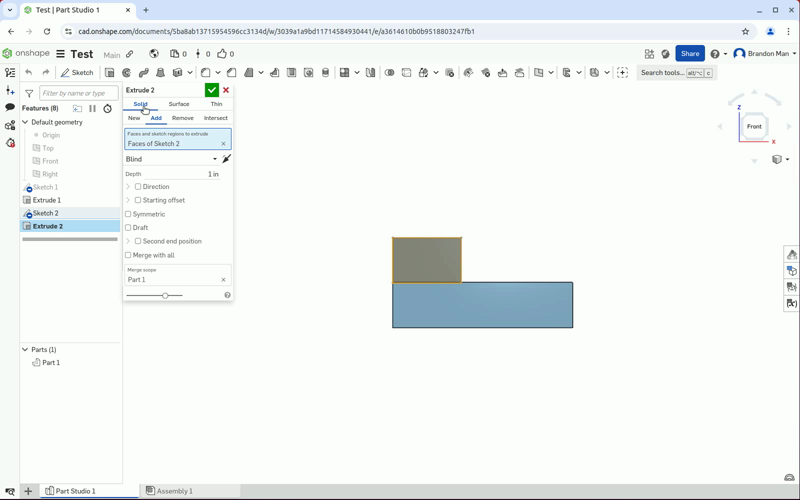
click(143, 106)
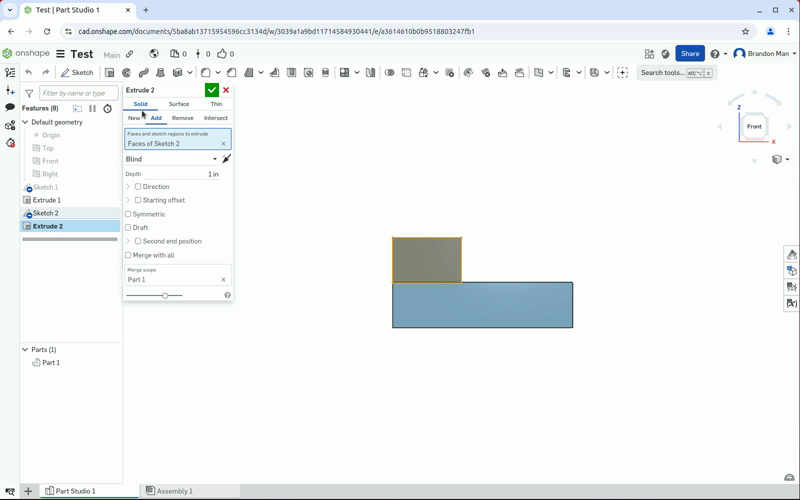
mouse_move(137, 120)
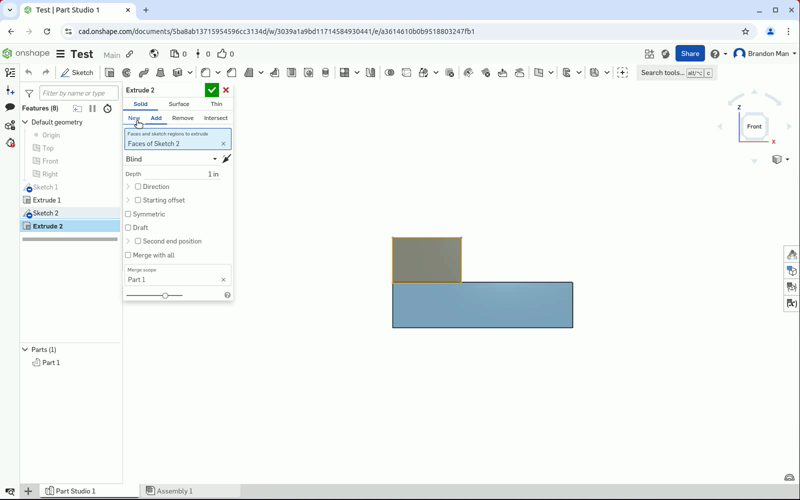
click(137, 120)
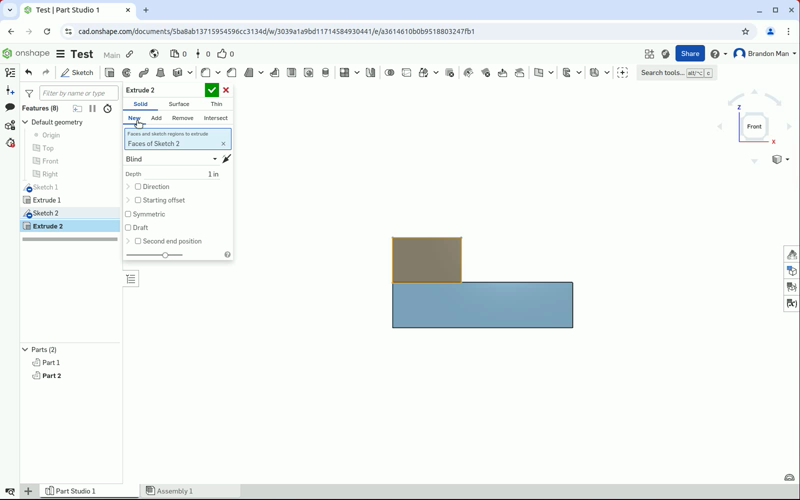
key(tab, 4)
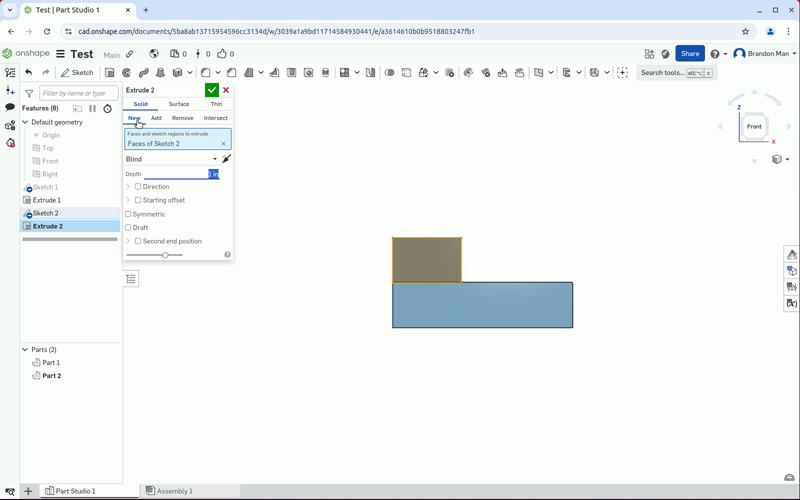
text(18.535)
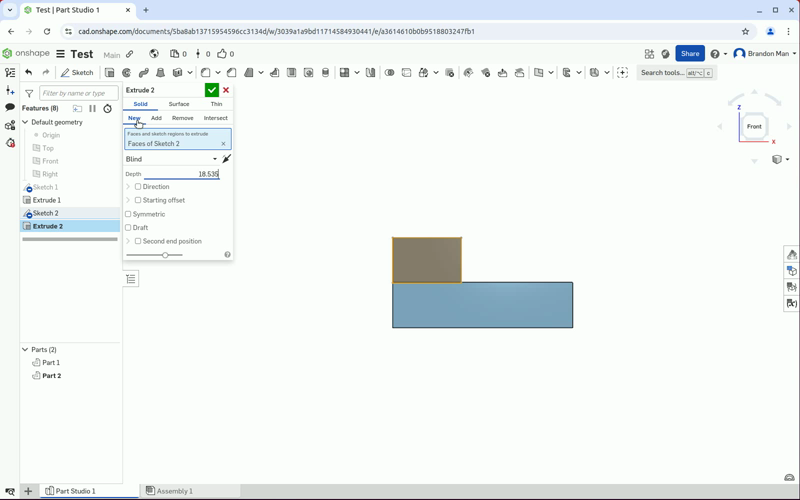
key(enter)
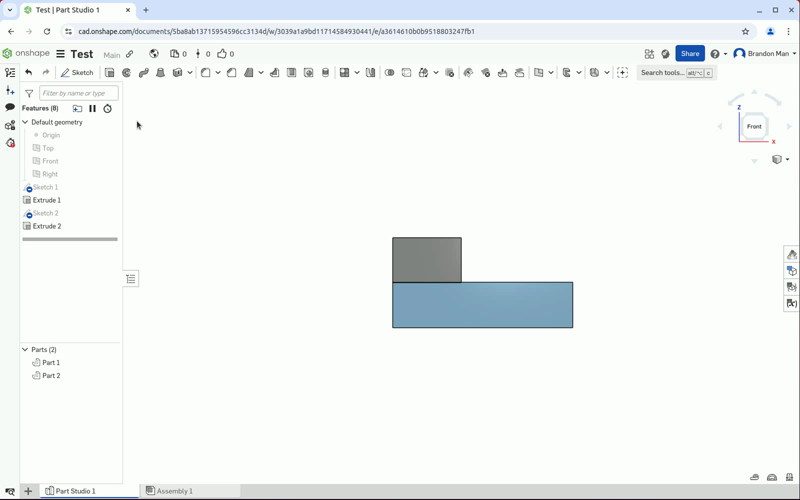
key(shift+h)
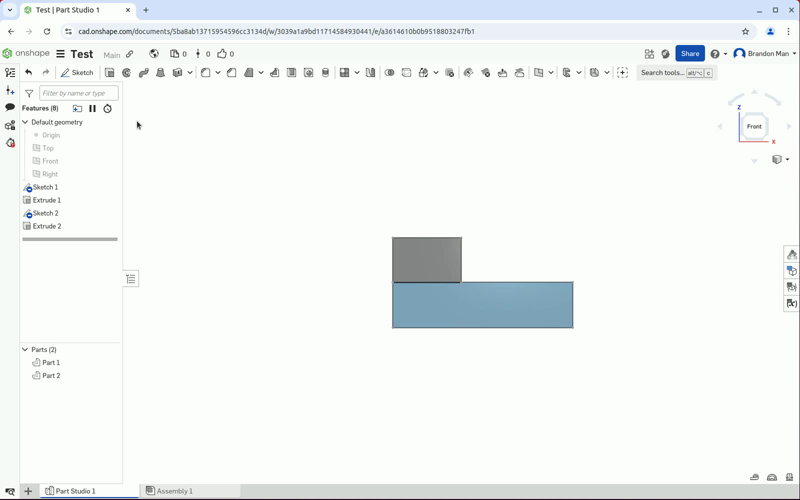
key(shift+h)
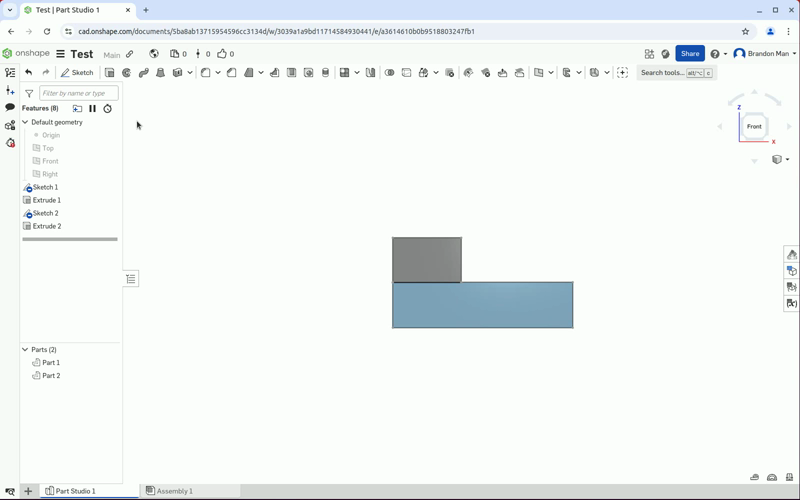
key(shift+7)
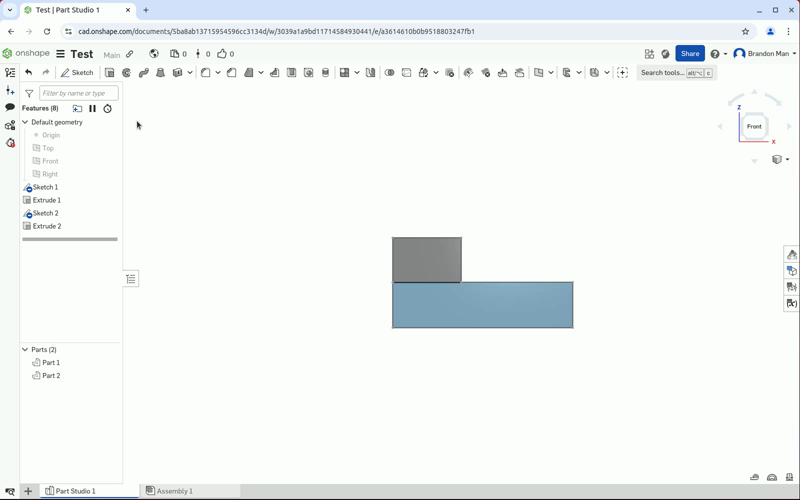
key(left, 2)
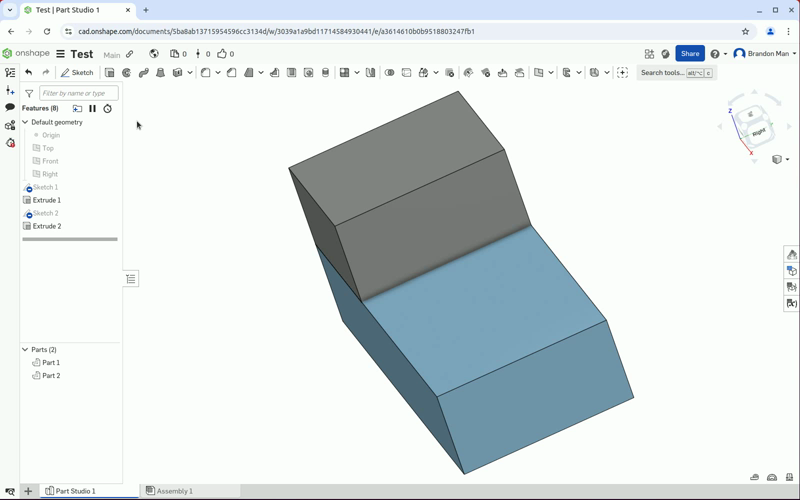
key(down, 2)
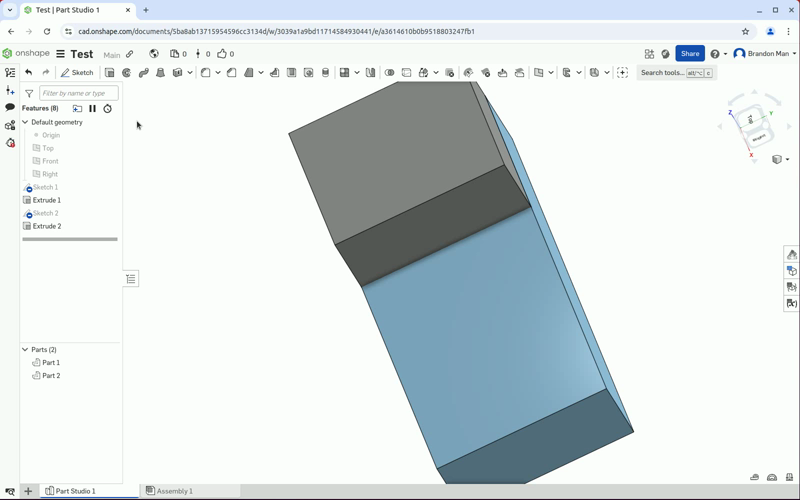
key(up, 2)
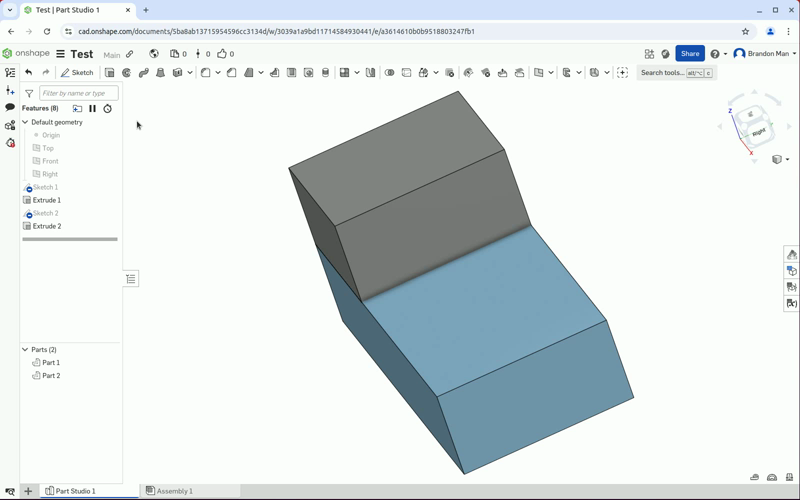
key(right, 2)
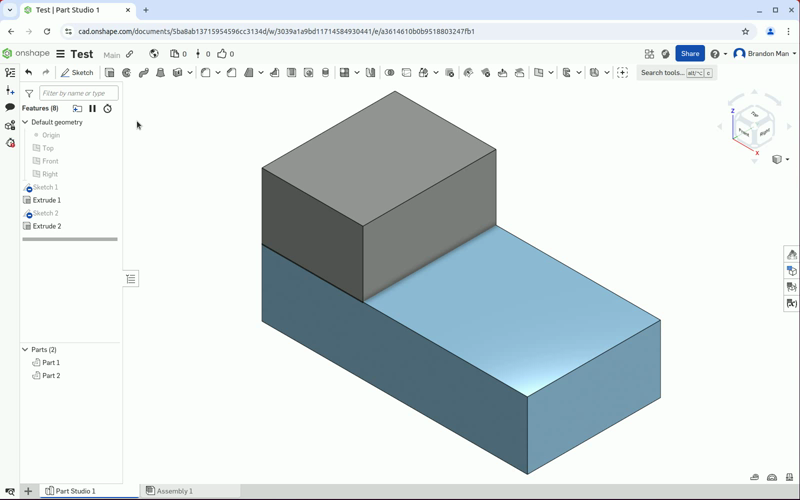
mouse_move(73, 189)
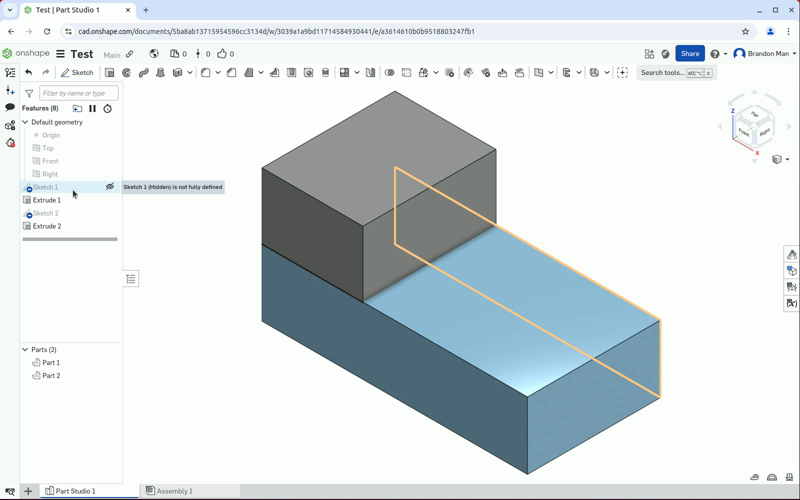
click(73, 189)